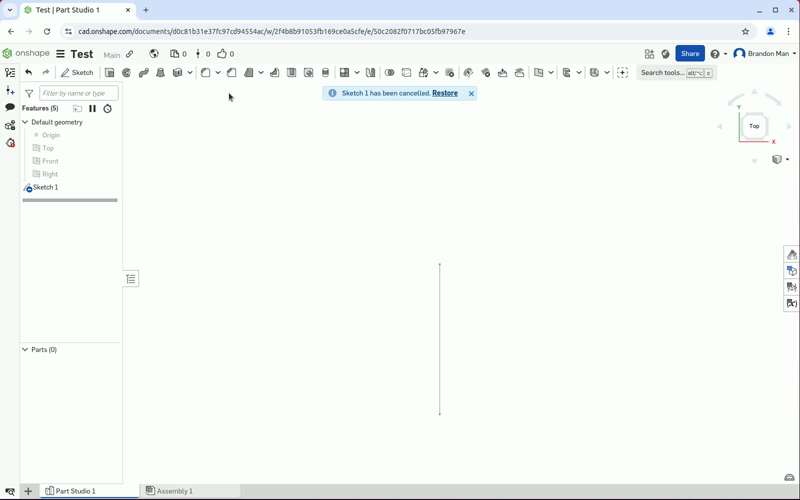
key(shift+h)
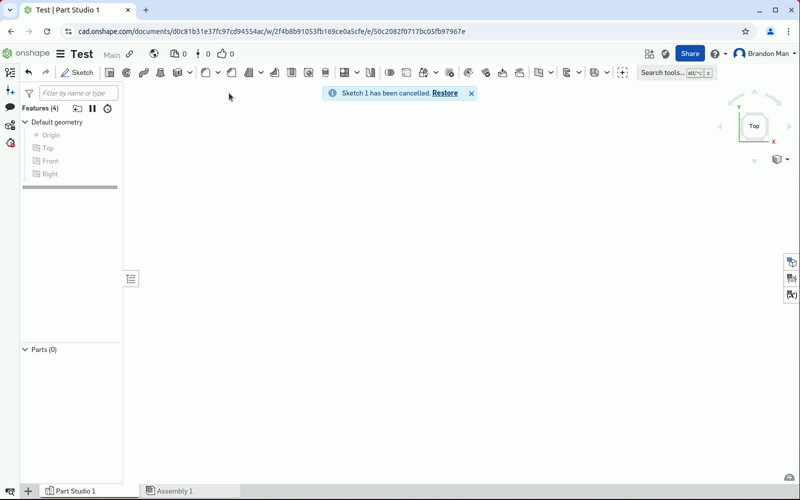
mouse_move(73, 352)
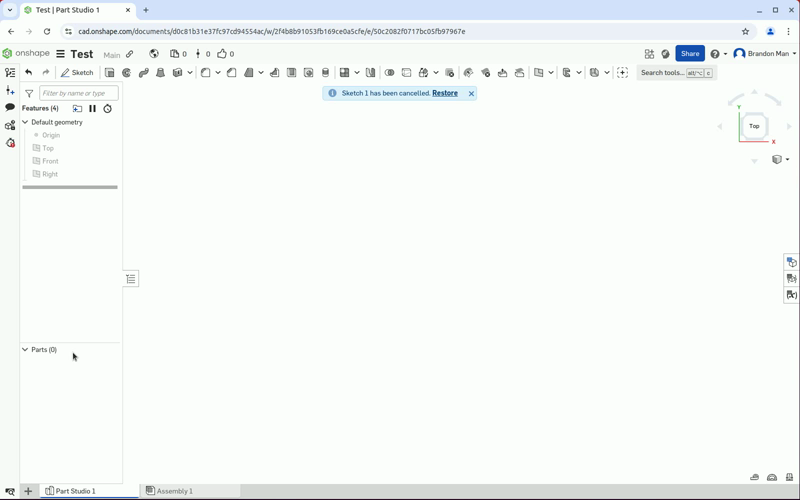
key(y)
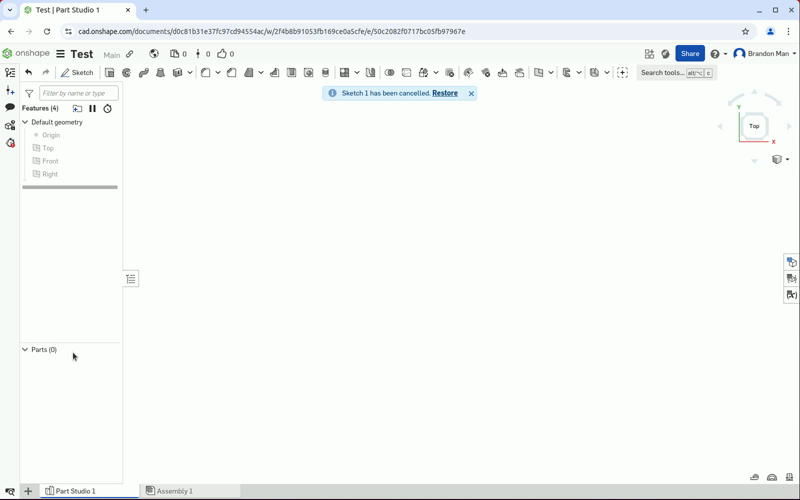
key(shift+p)
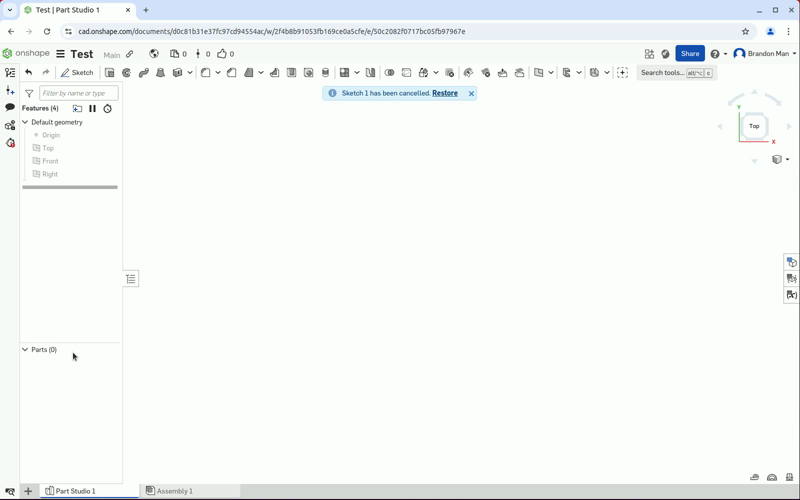
key(space)
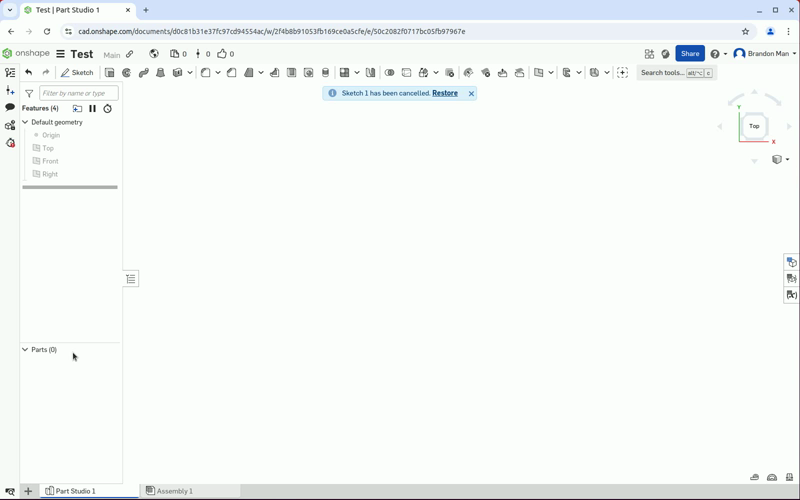
key_down(shift)
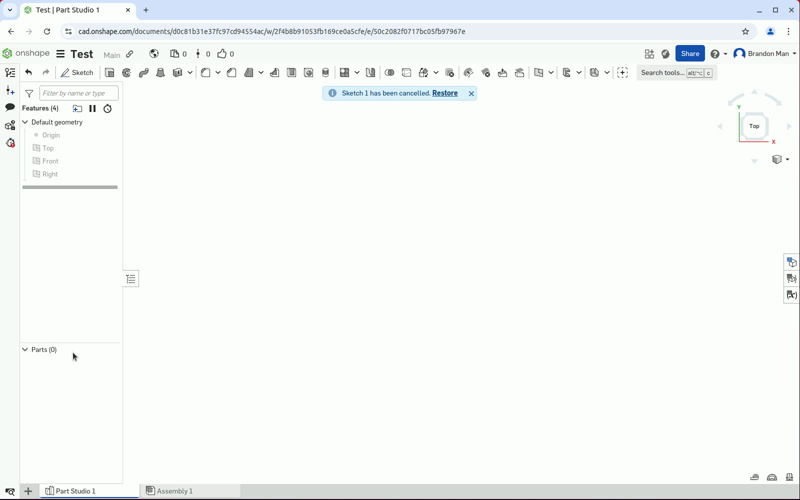
key(up)
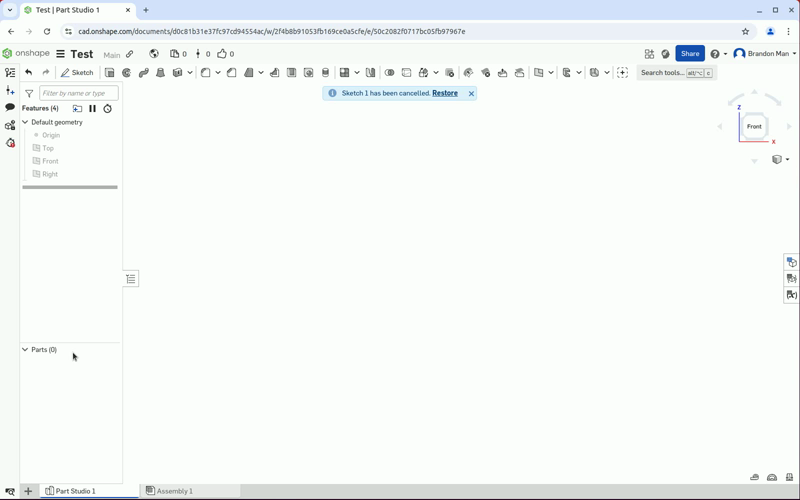
key_up(shift)
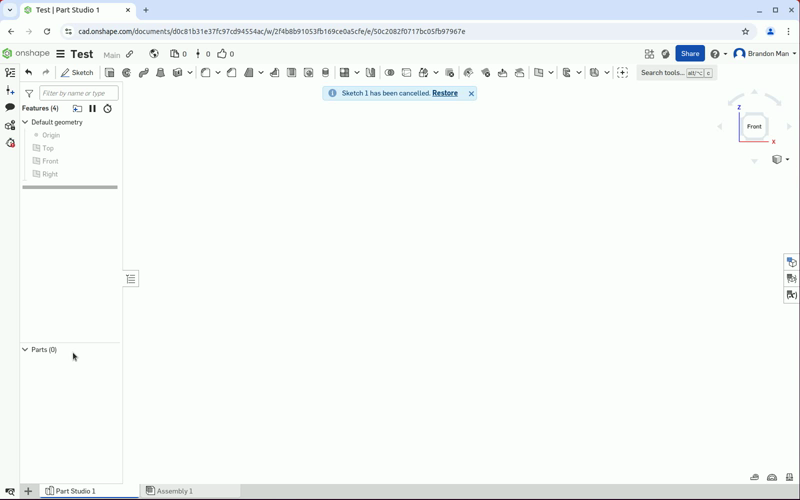
mouse_move(73, 352)
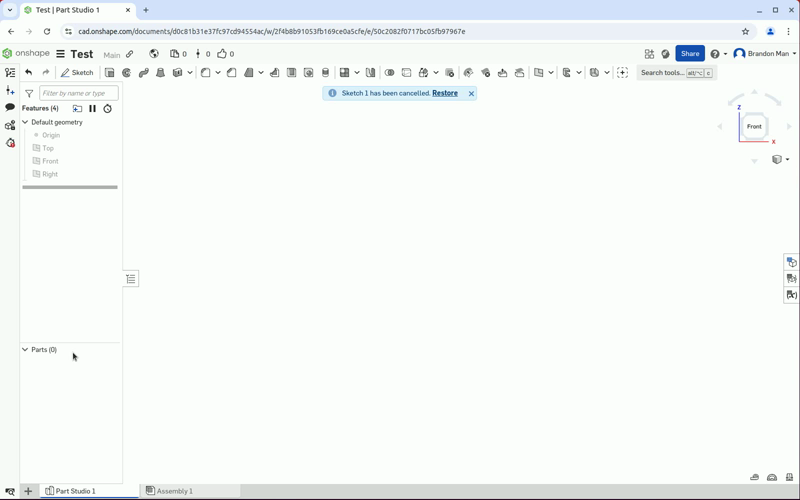
key(shift+y)
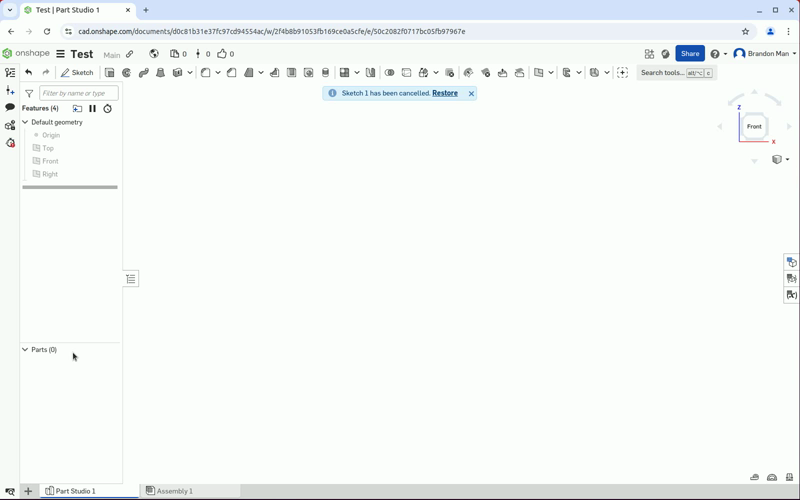
key(shift+s)
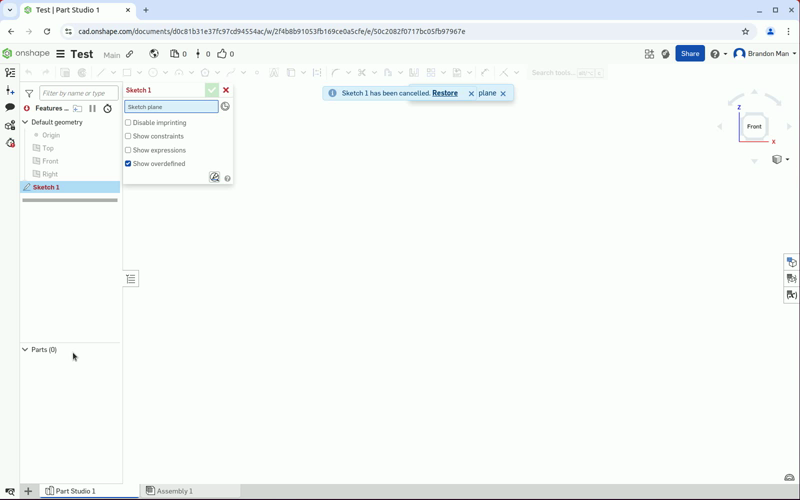
mouse_move(73, 163)
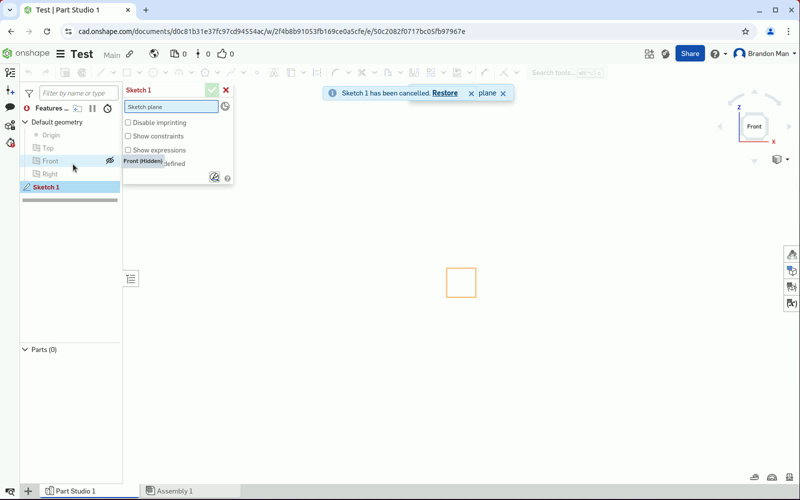
click(73, 163)
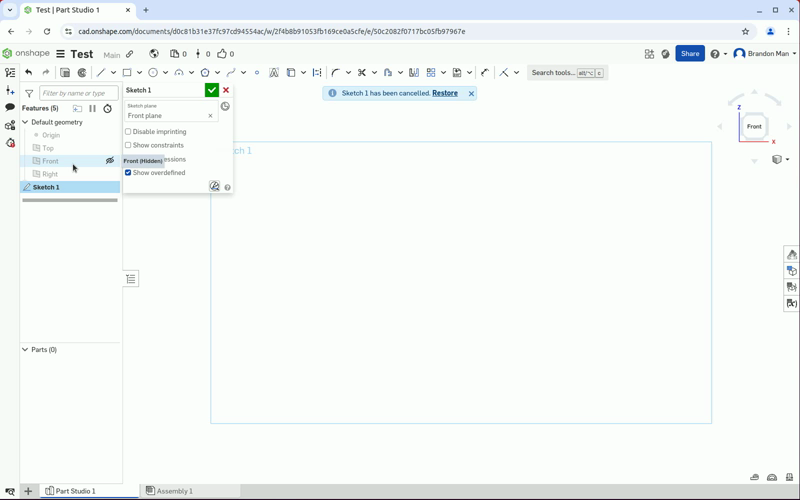
mouse_move(73, 352)
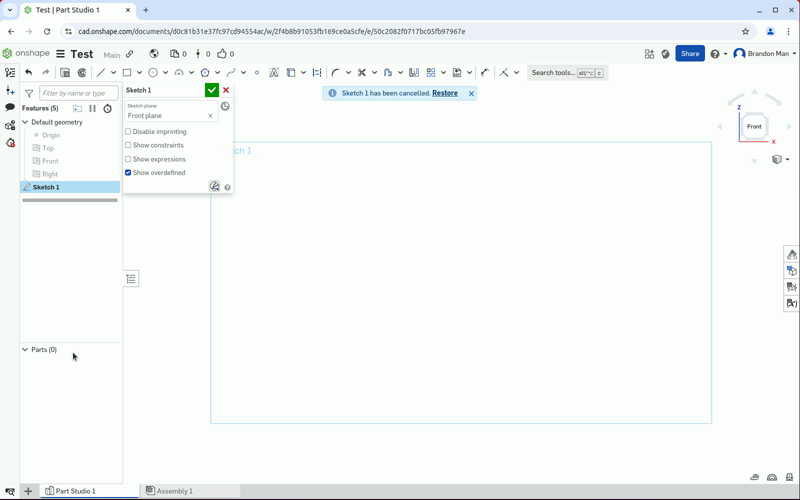
key(y)
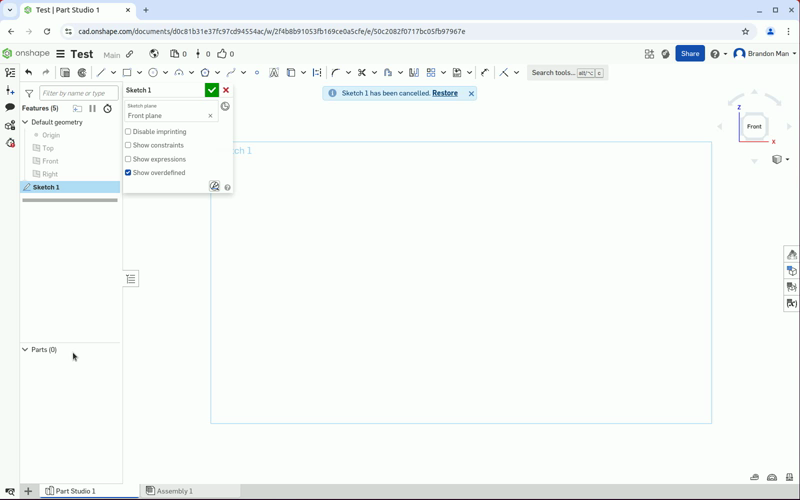
key(c)
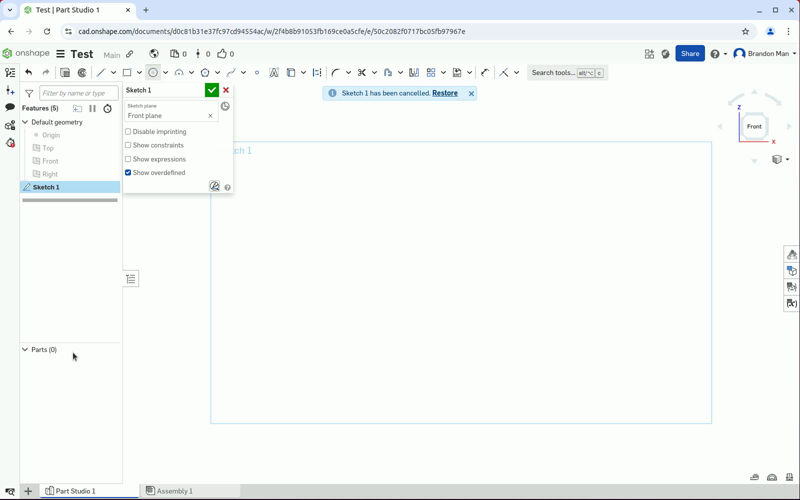
key_down(shift)
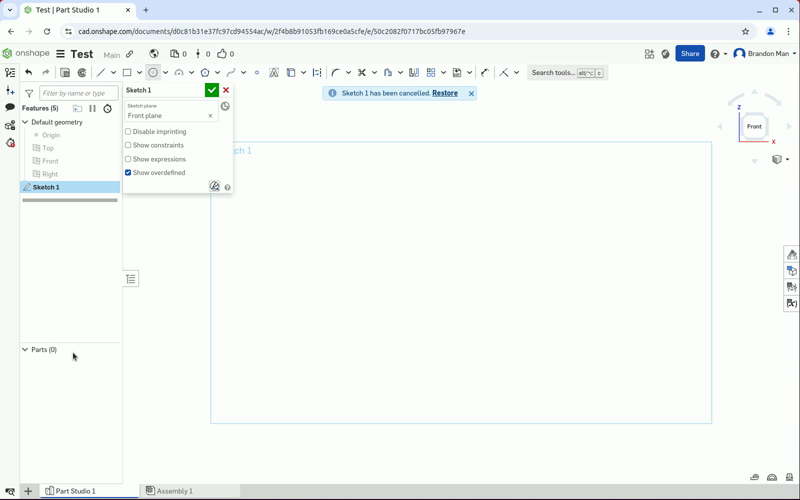
mouse_move(461, 282)
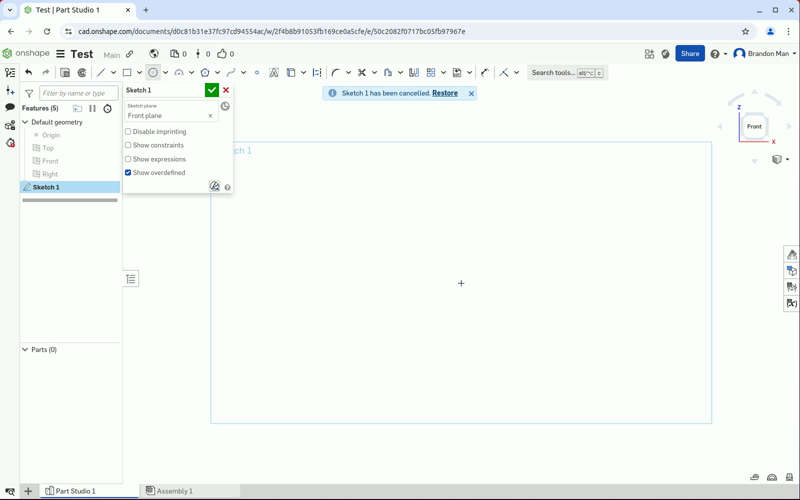
click(461, 282)
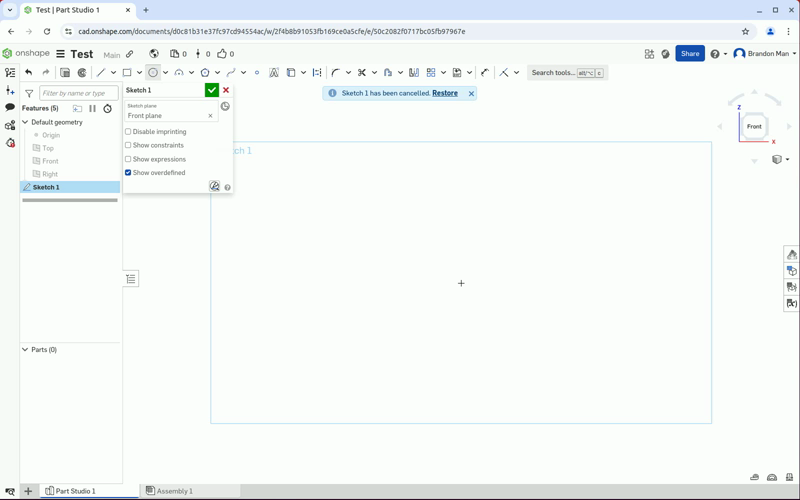
key_up(shift)
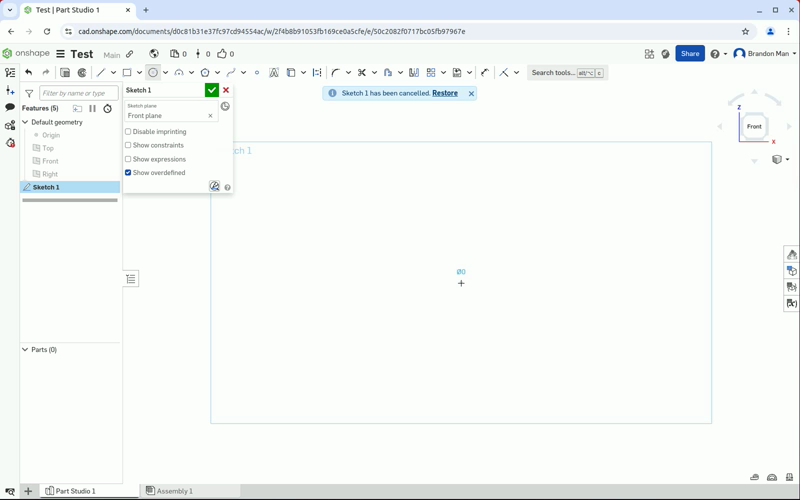
mouse_move(572, 282)
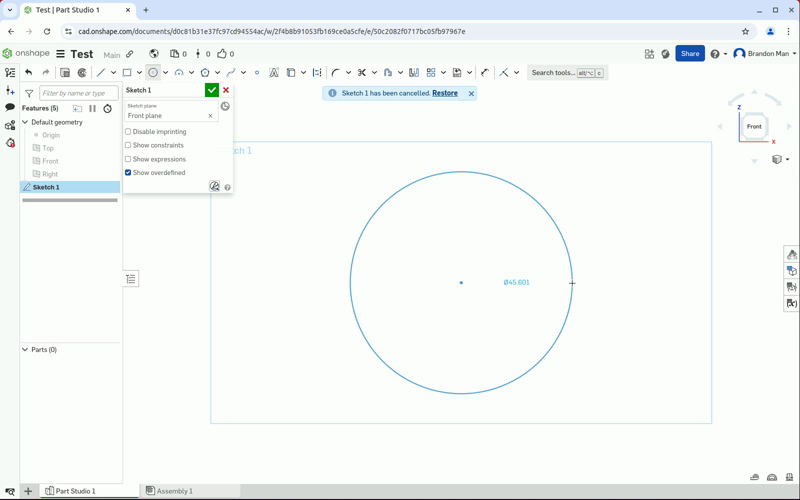
click(572, 282)
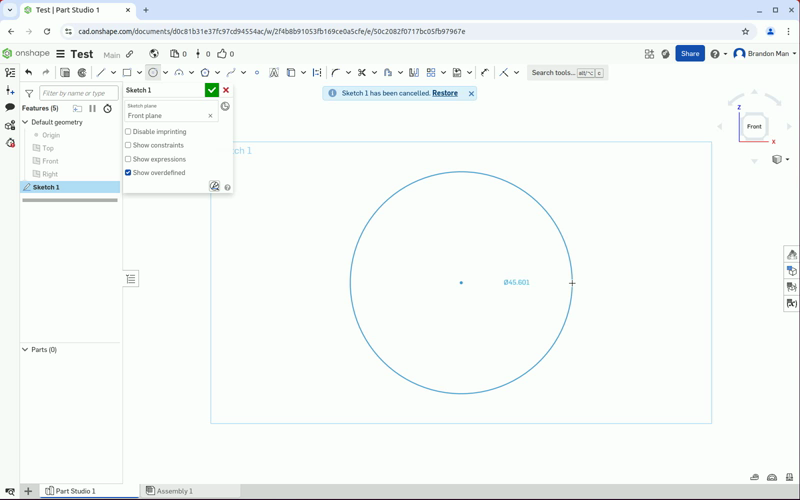
key(esc)
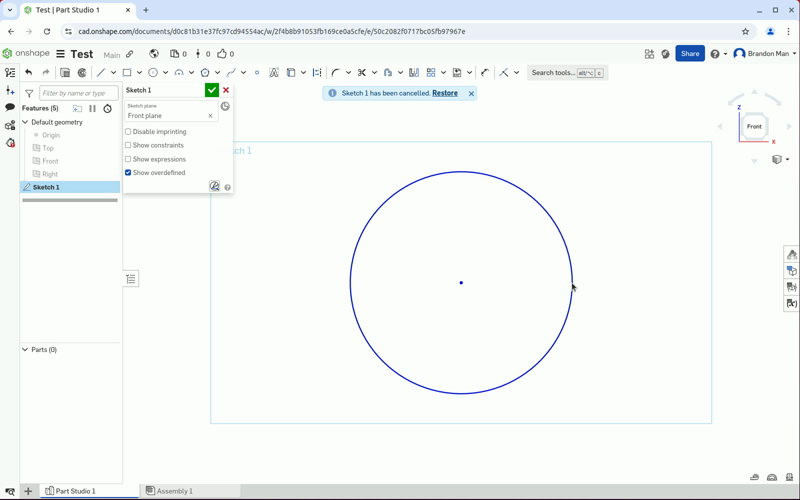
mouse_move(387, 281)
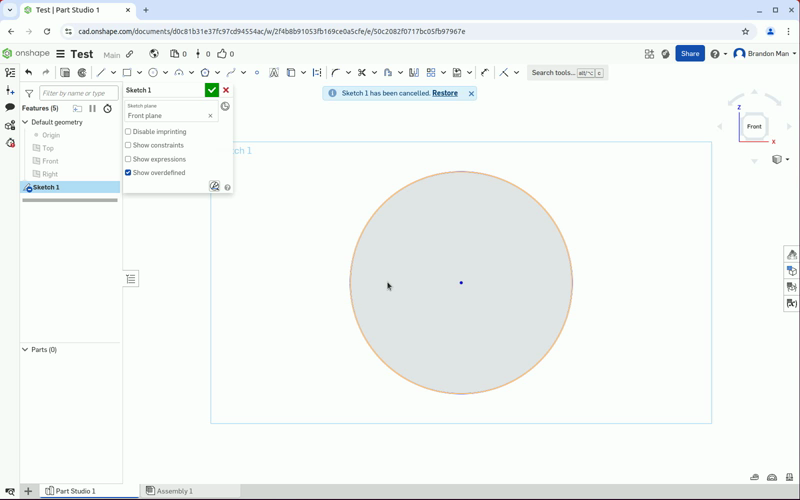
click(387, 281)
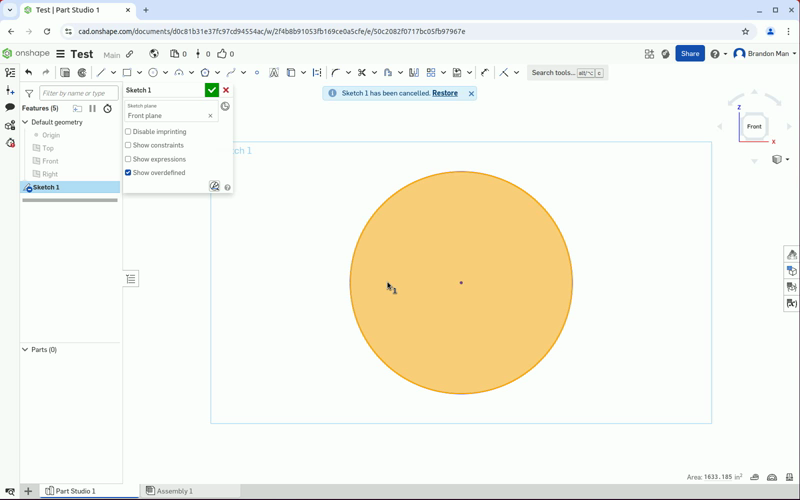
mouse_move(73, 352)
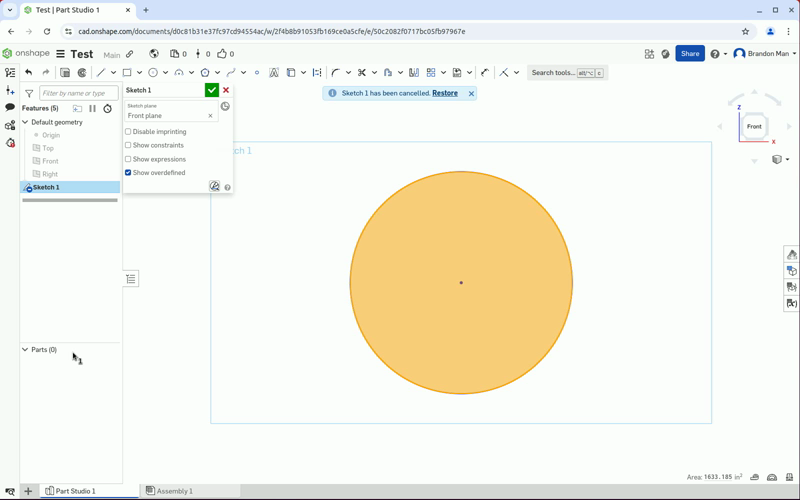
key(shift+y)
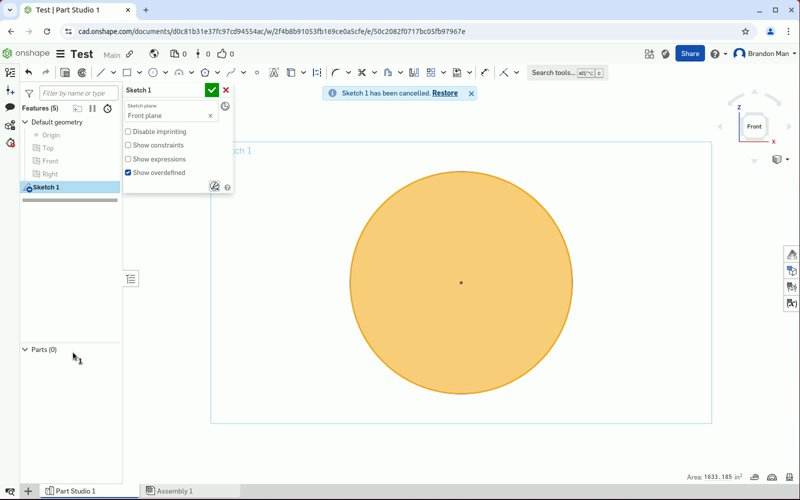
key(shift+e)
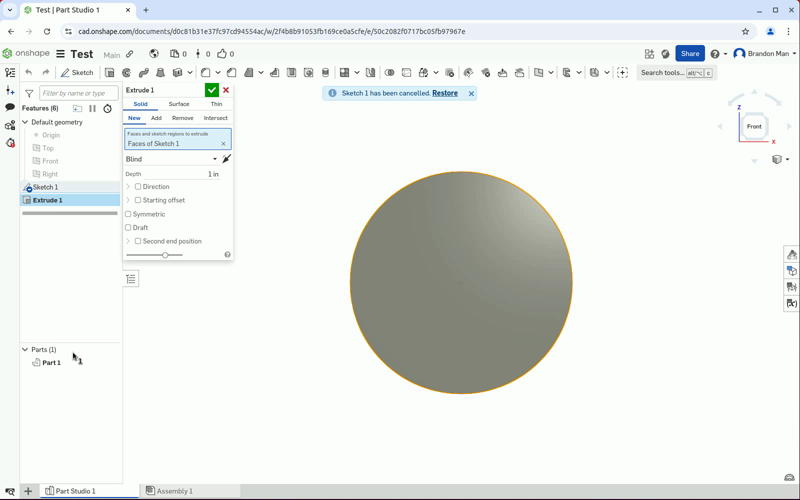
mouse_move(143, 106)
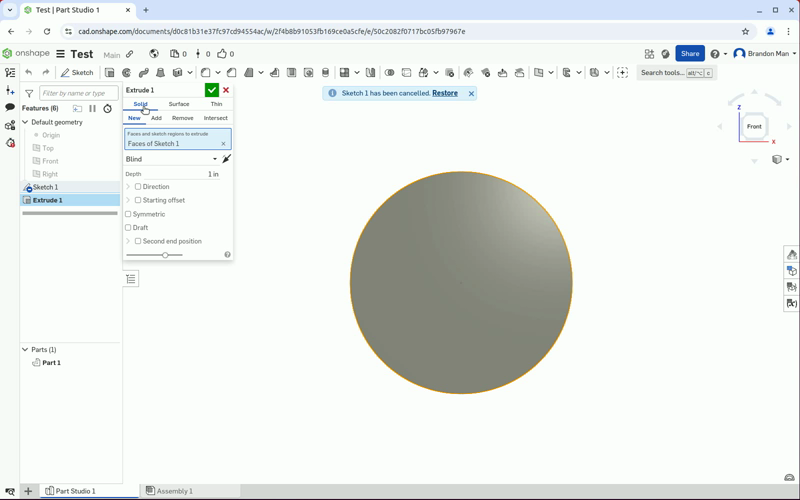
click(143, 106)
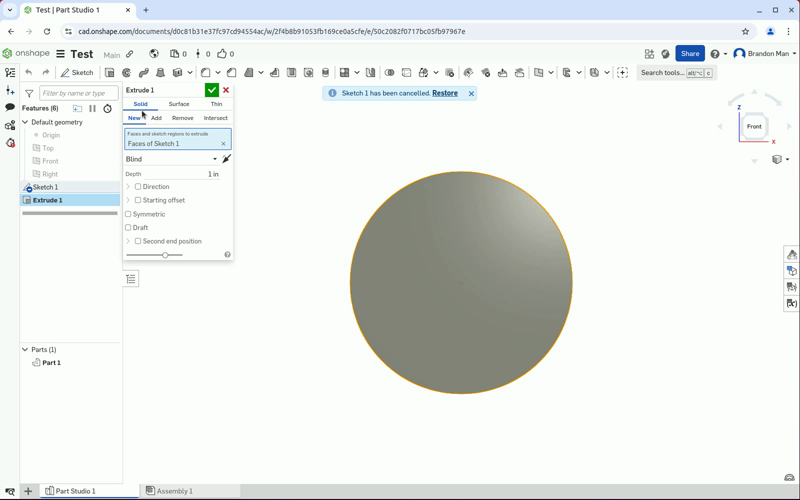
mouse_move(137, 120)
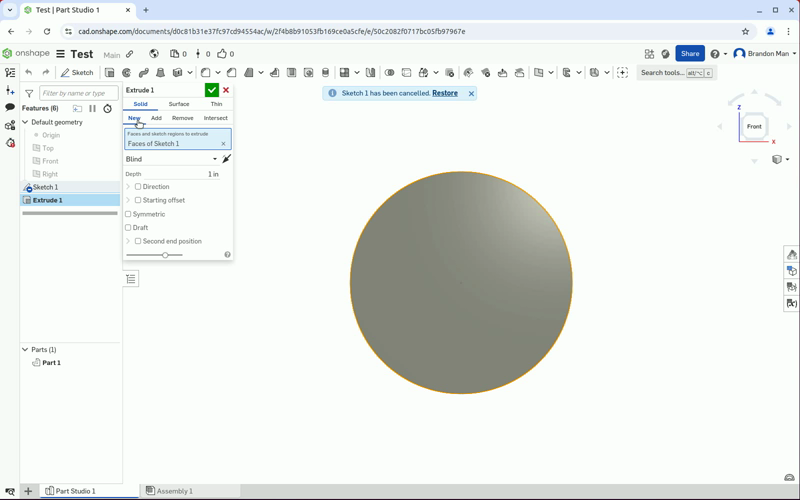
click(137, 120)
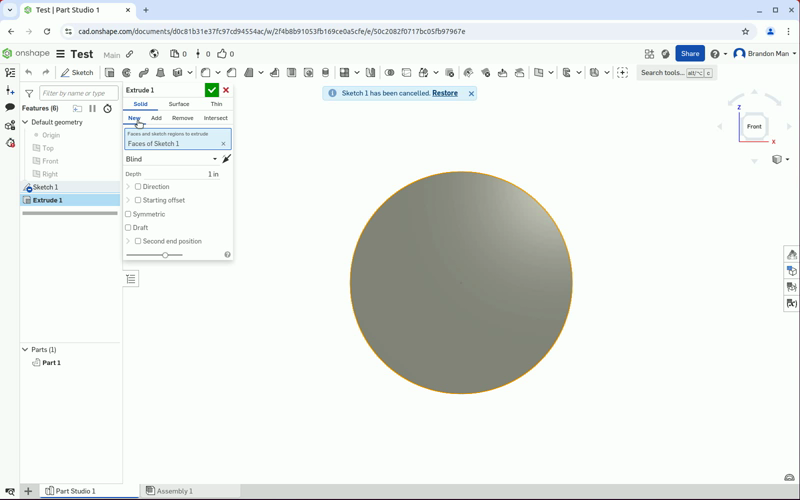
key(tab, 4)
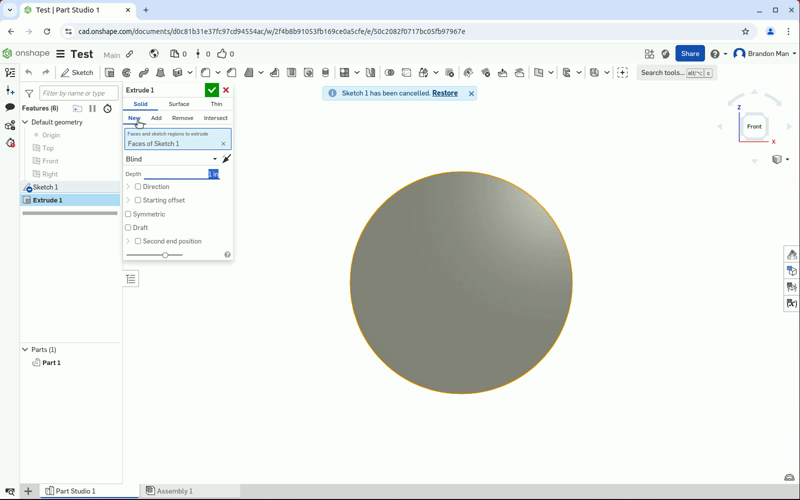
text(21.664)
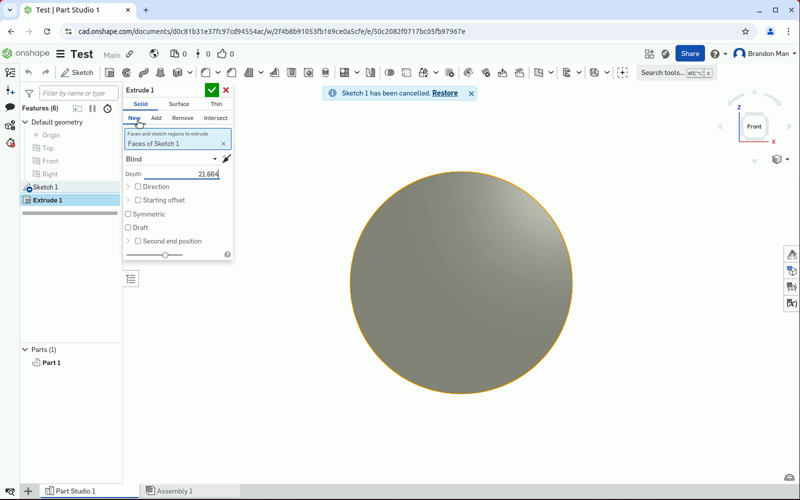
key(enter)
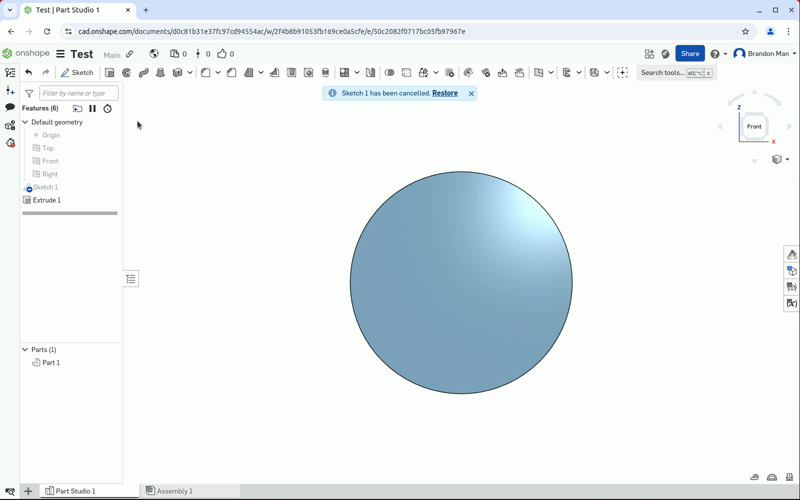
key(shift+h)
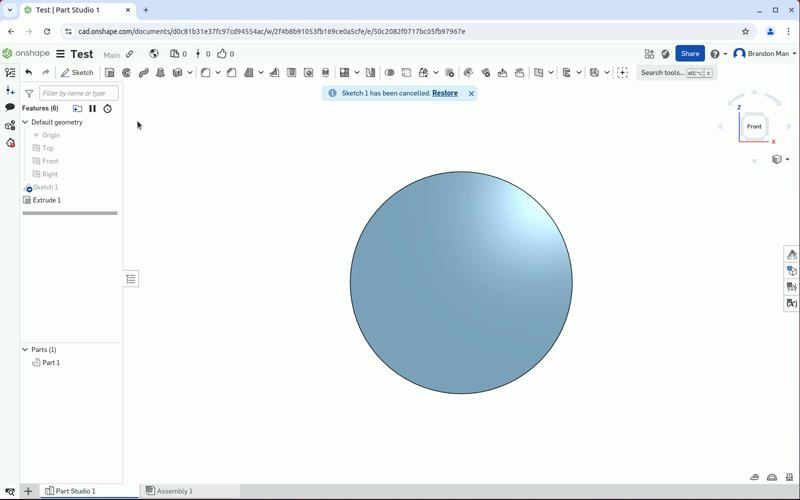
key(shift+h)
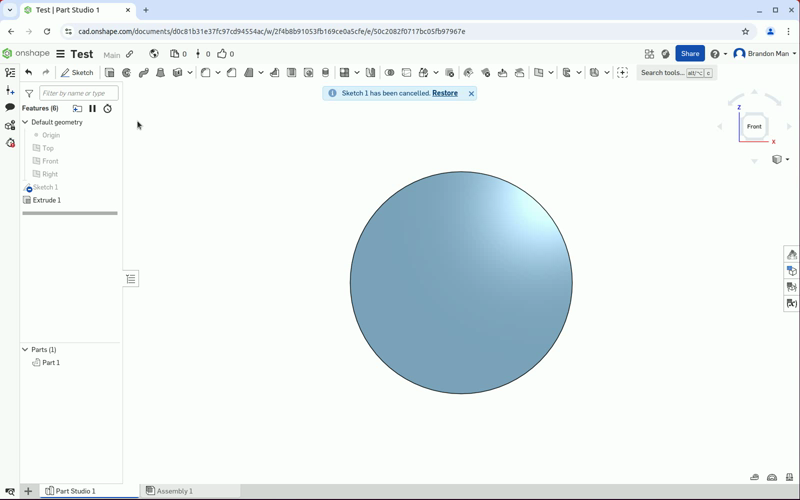
mouse_move(73, 189)
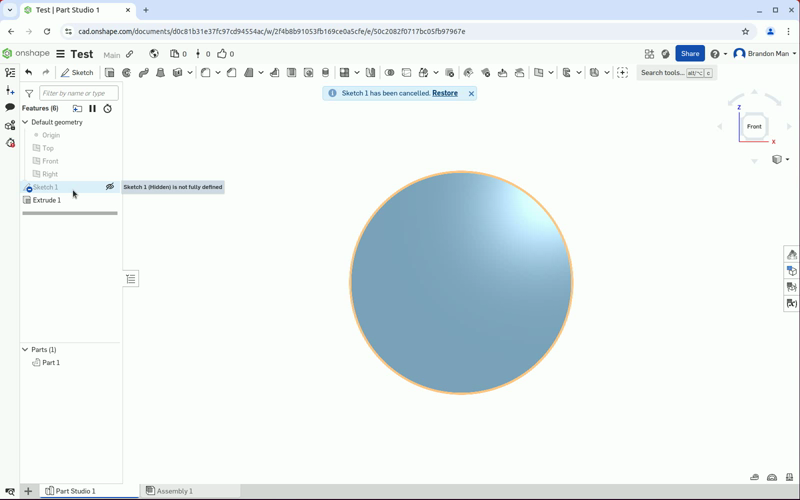
click(73, 189)
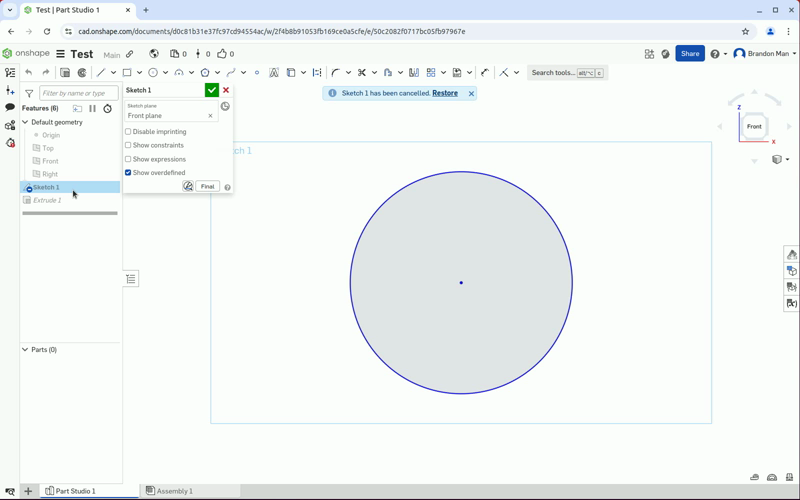
mouse_move(229, 92)
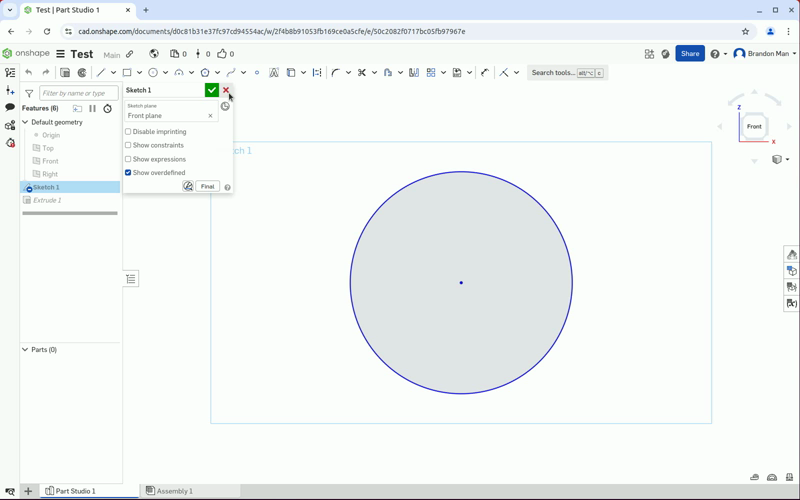
click(229, 92)
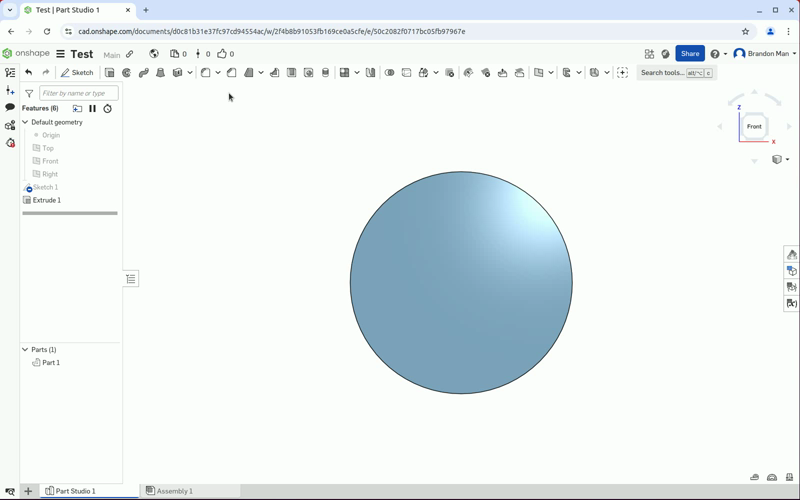
mouse_move(541, 75)
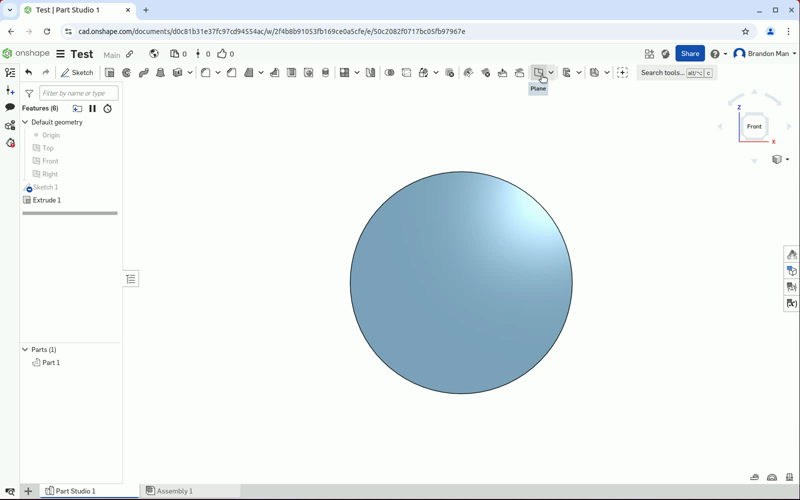
click(541, 75)
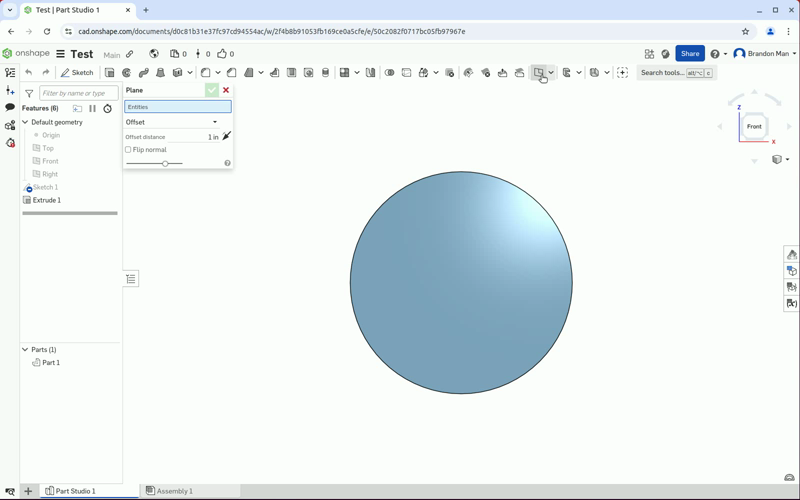
mouse_move(73, 163)
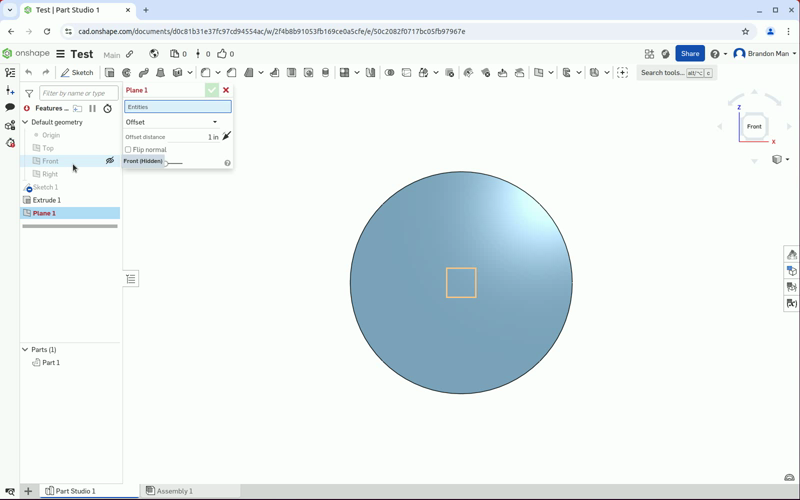
click(73, 163)
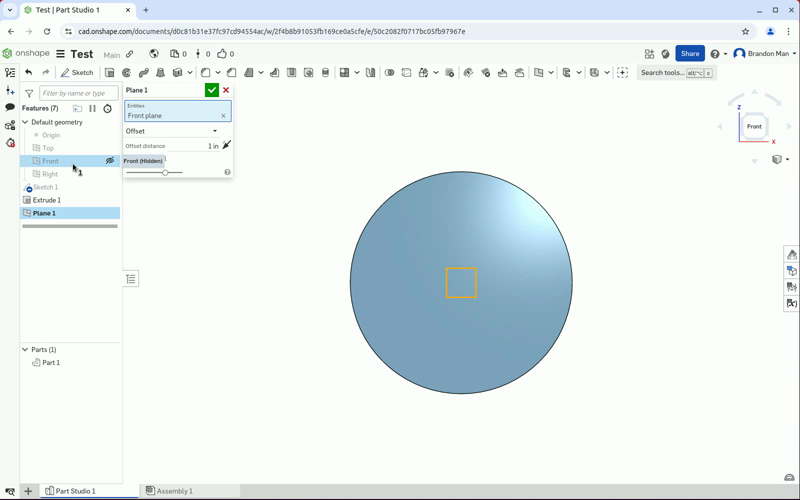
key(tab, 2)
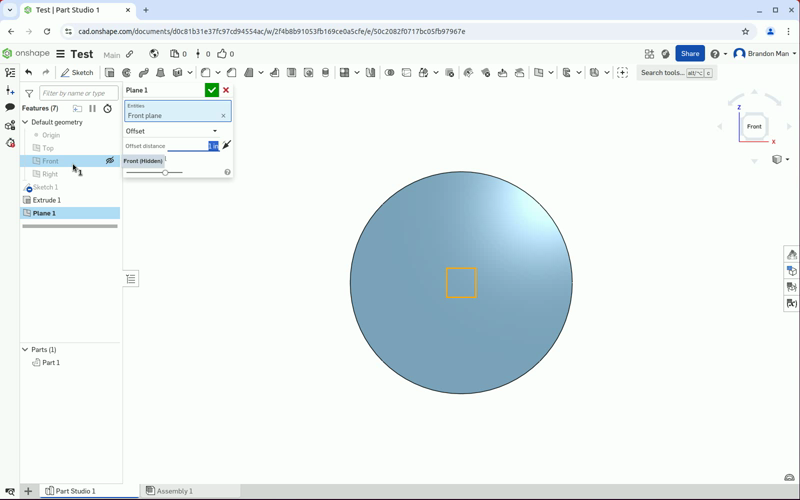
text(21.66)
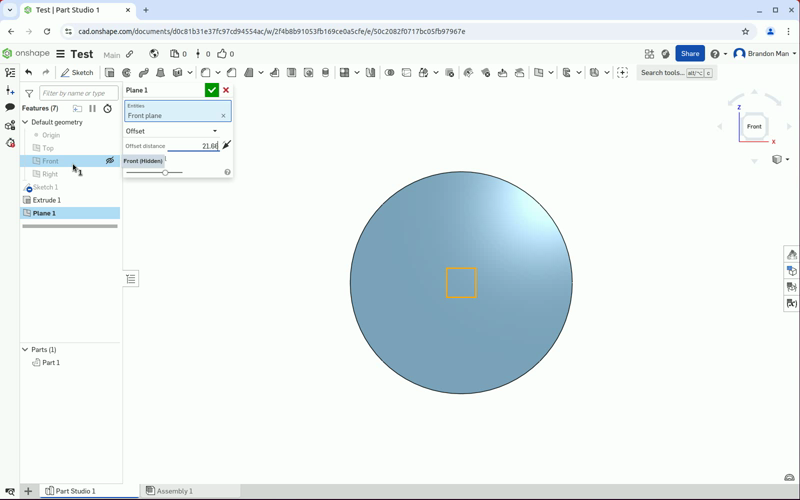
key(enter, 2)
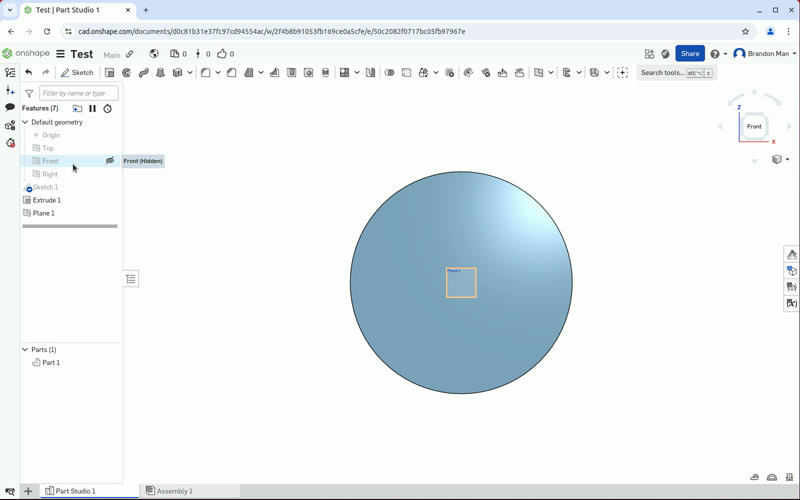
key(shift+s)
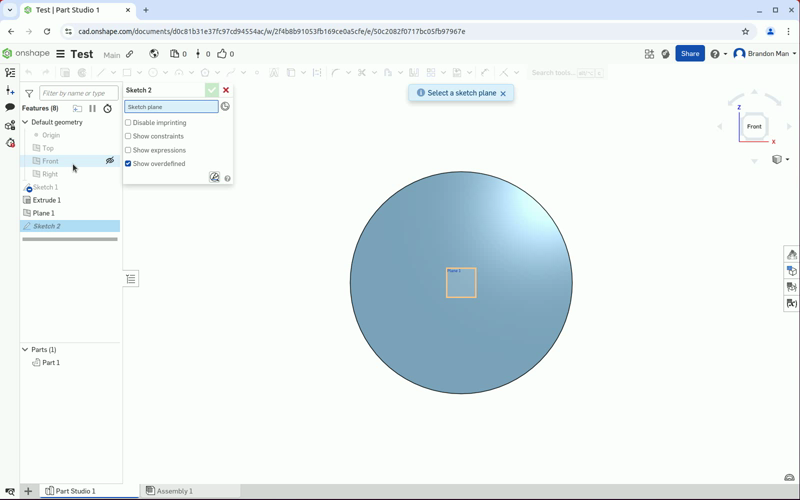
mouse_move(73, 215)
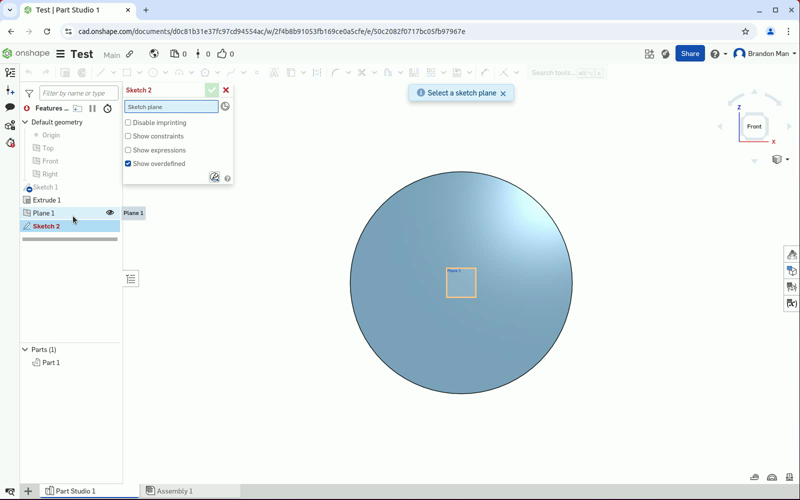
click(73, 215)
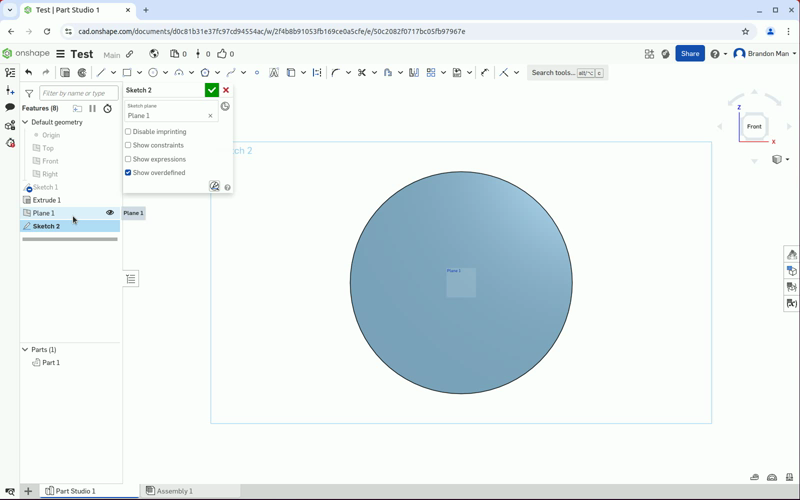
mouse_move(73, 352)
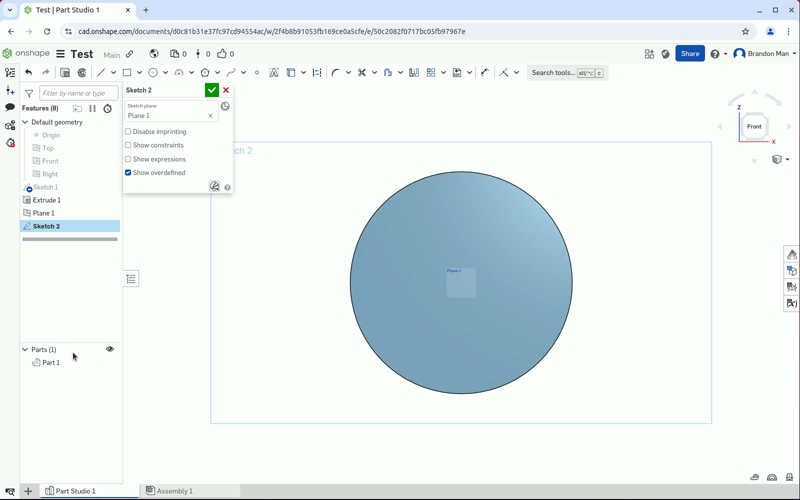
key(y)
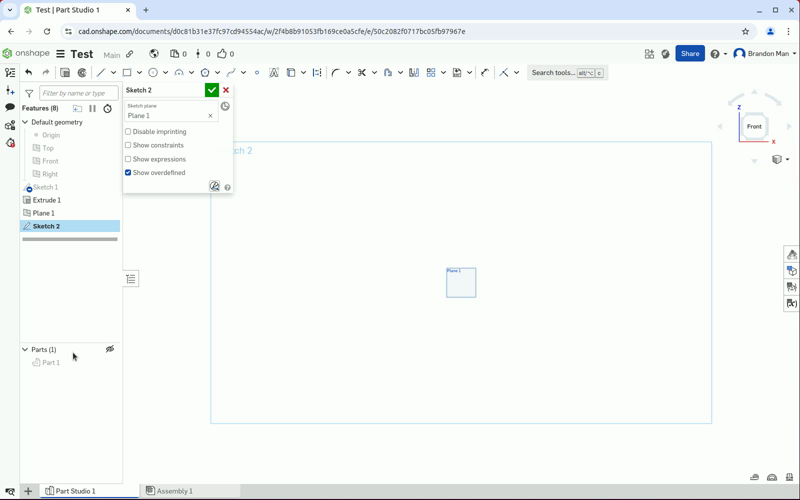
key(c)
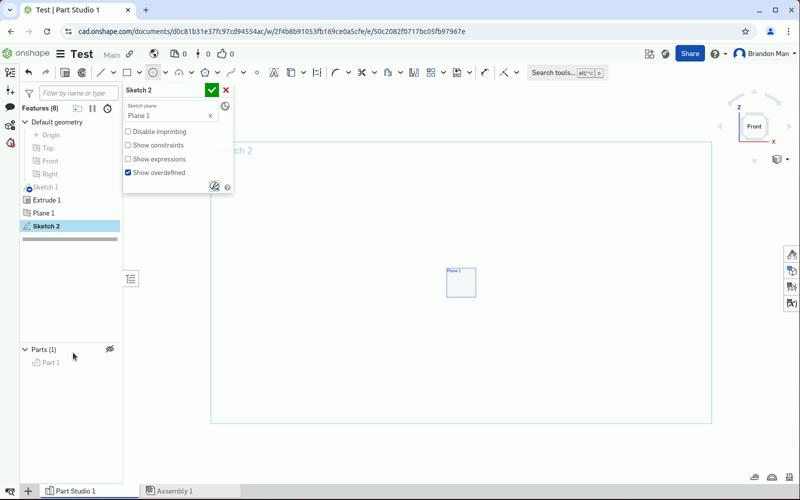
key_down(shift)
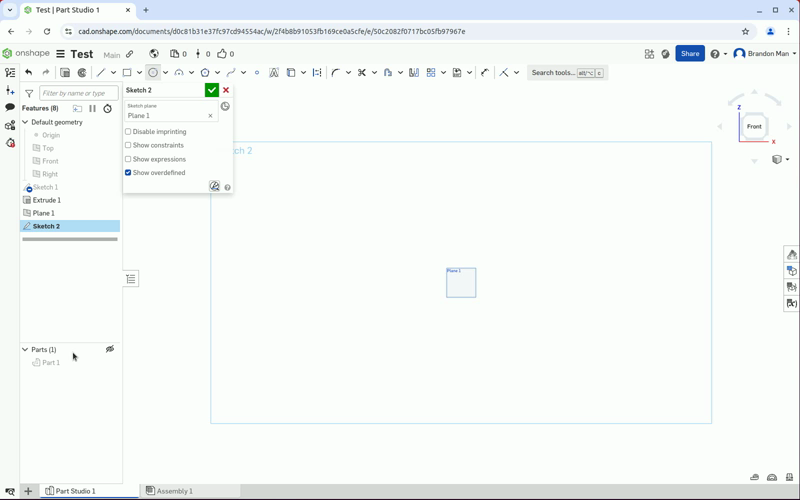
mouse_move(461, 282)
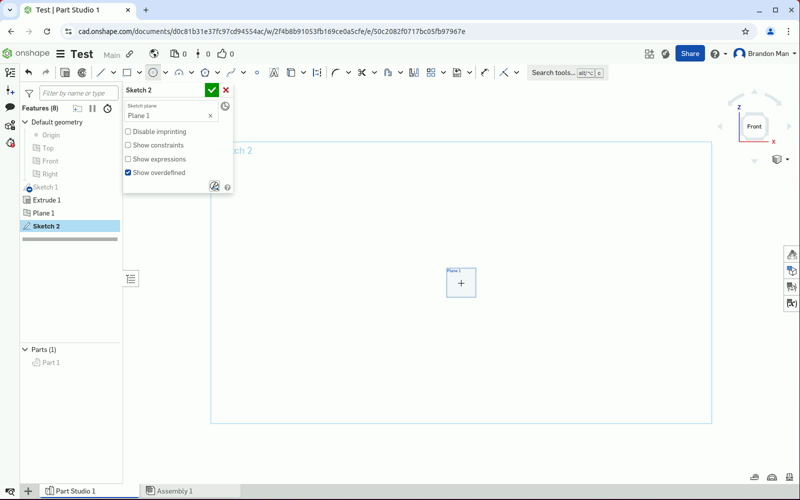
click(461, 282)
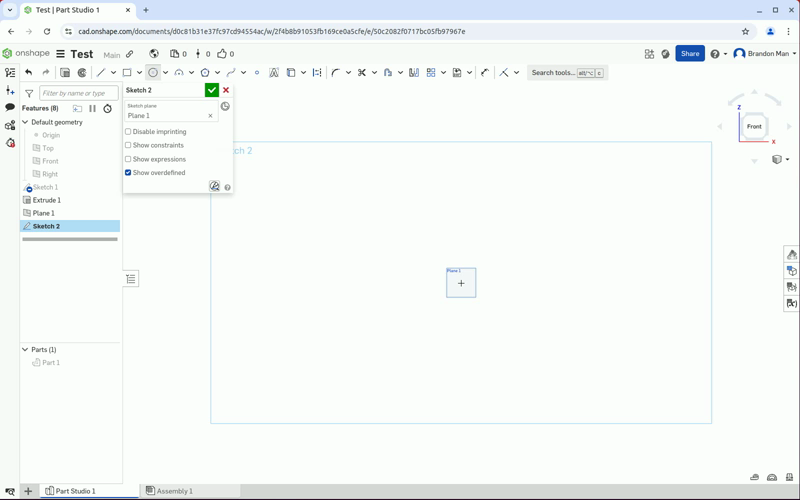
key_up(shift)
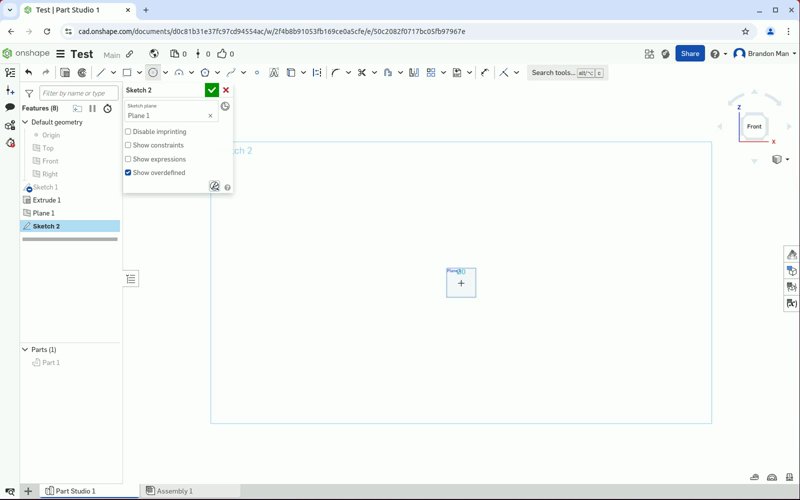
mouse_move(499, 282)
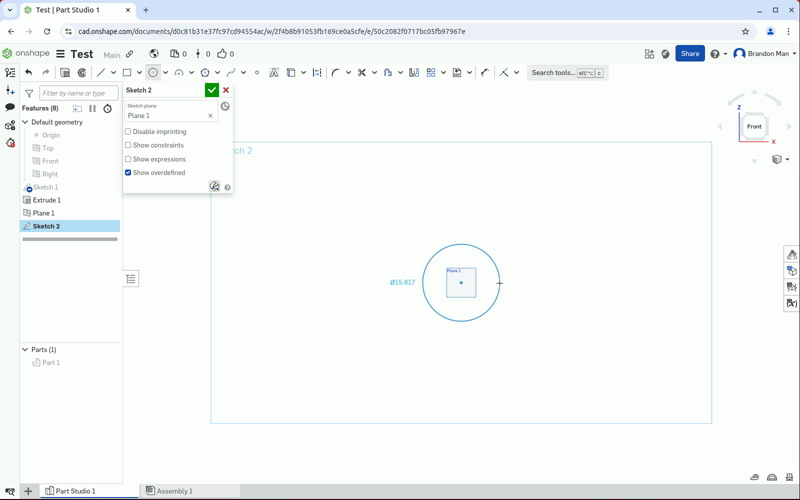
click(499, 282)
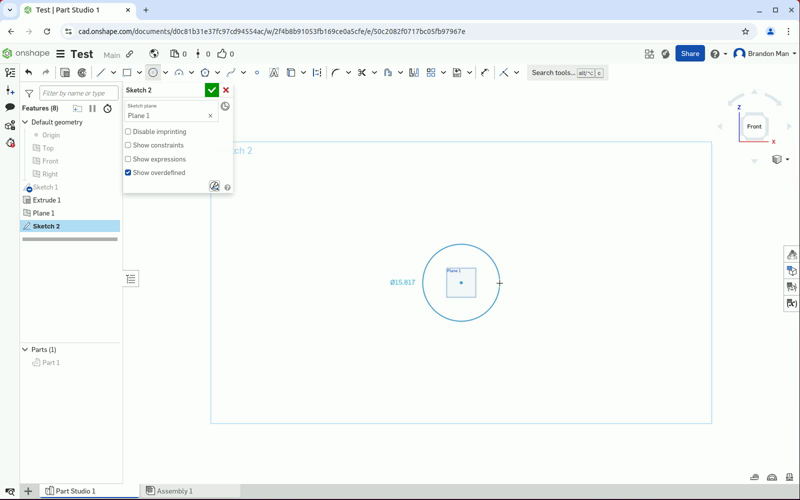
key(esc)
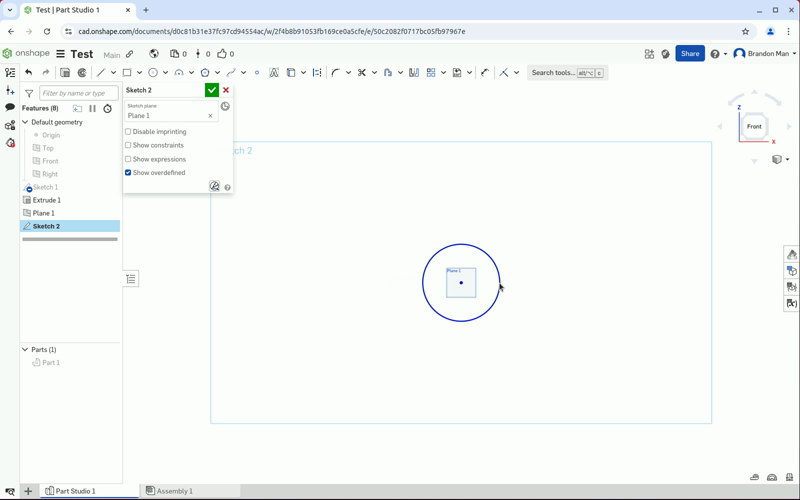
key(c)
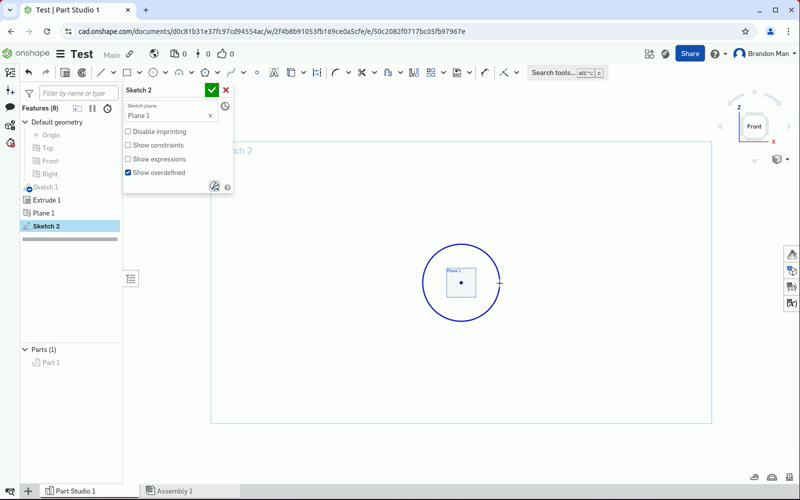
key_down(shift)
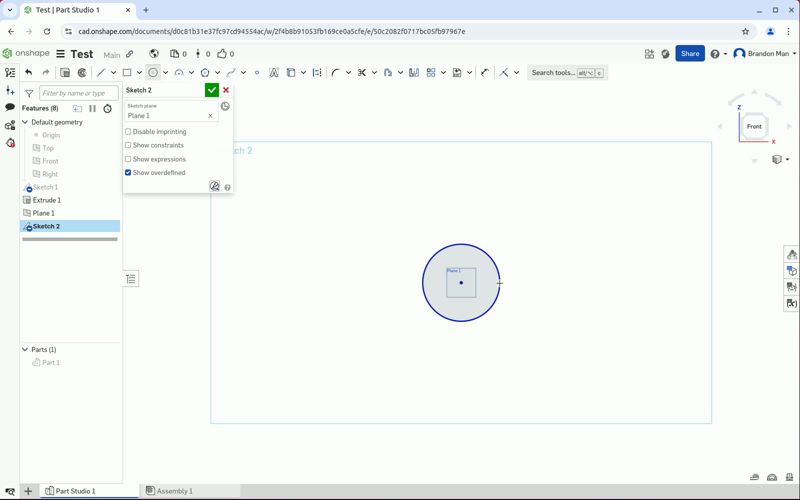
mouse_move(461, 282)
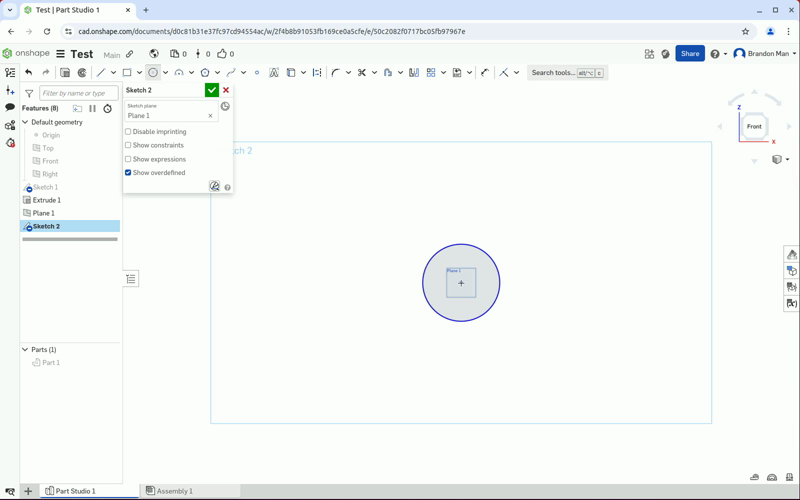
click(461, 282)
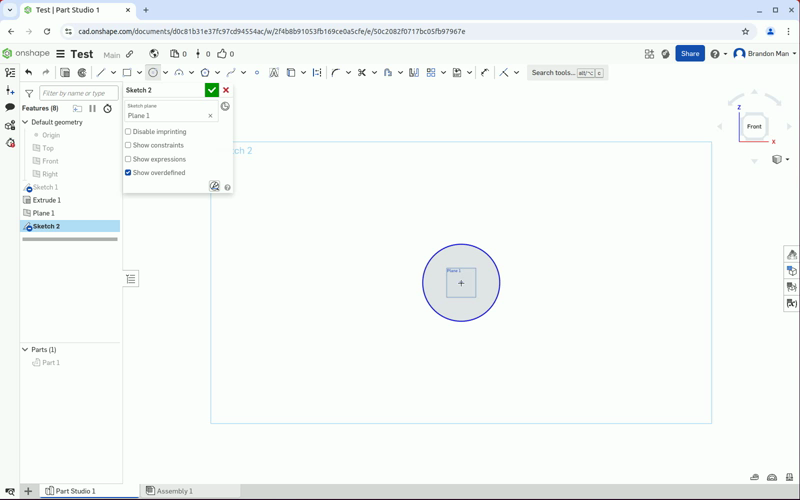
key_up(shift)
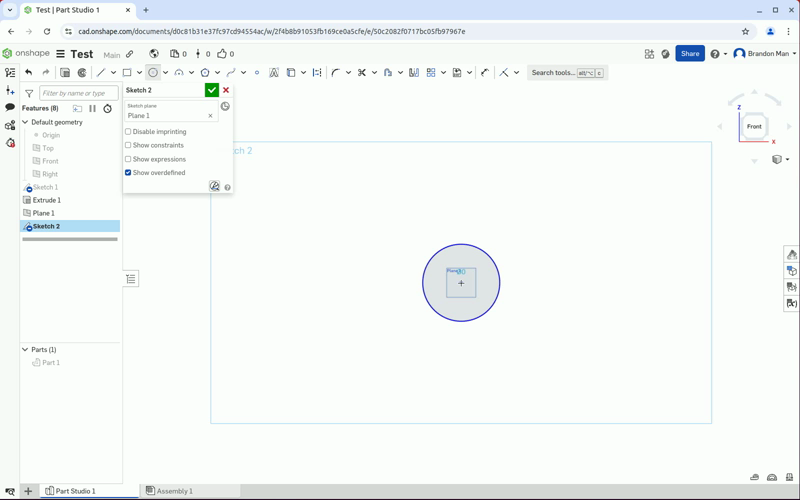
mouse_move(476, 282)
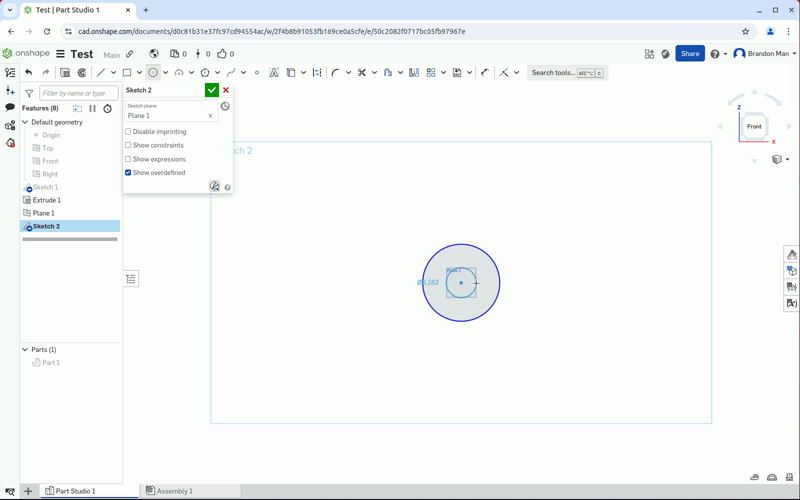
click(476, 282)
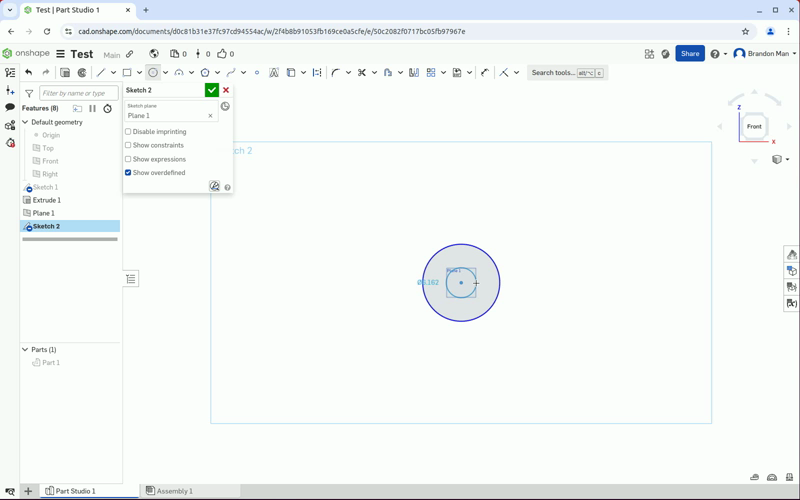
key(esc)
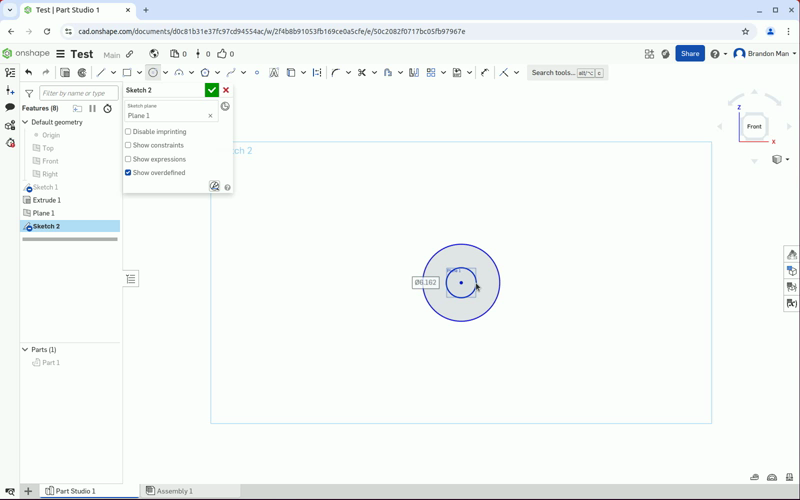
mouse_move(495, 278)
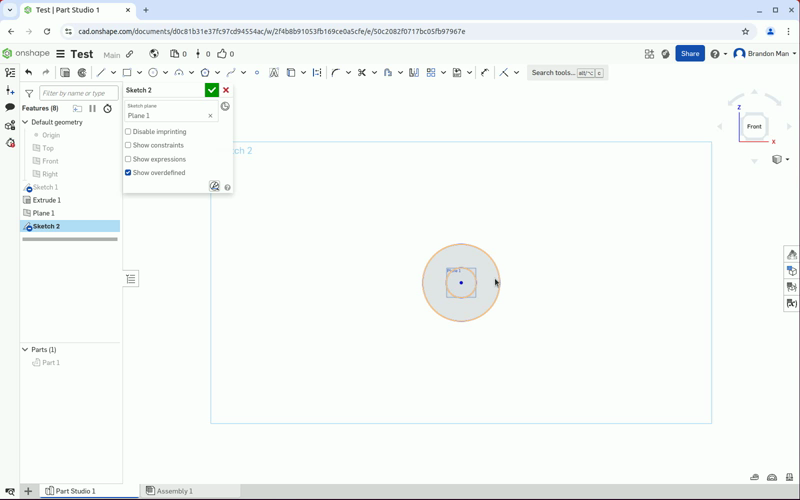
click(495, 278)
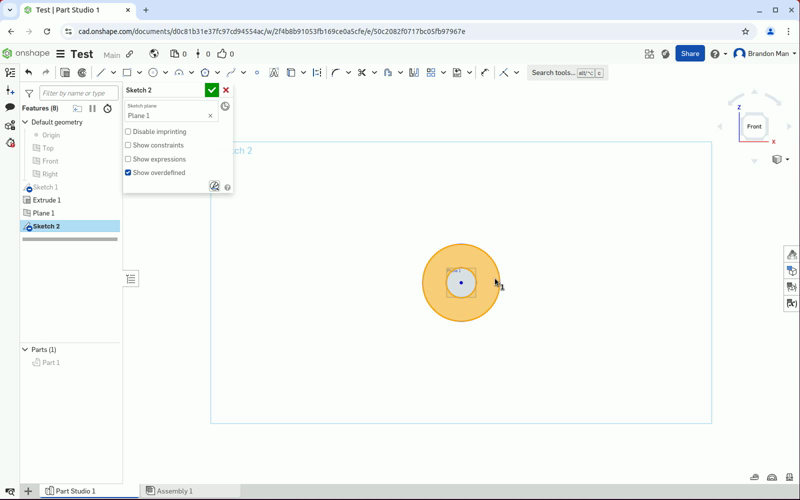
mouse_move(73, 352)
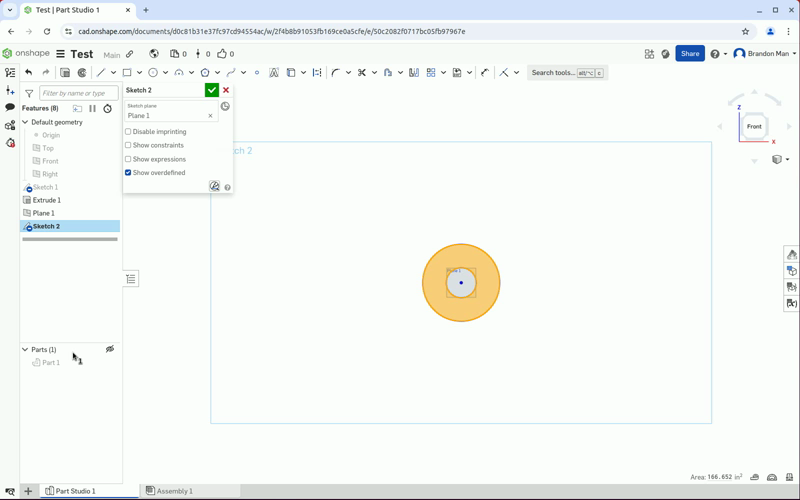
key(shift+y)
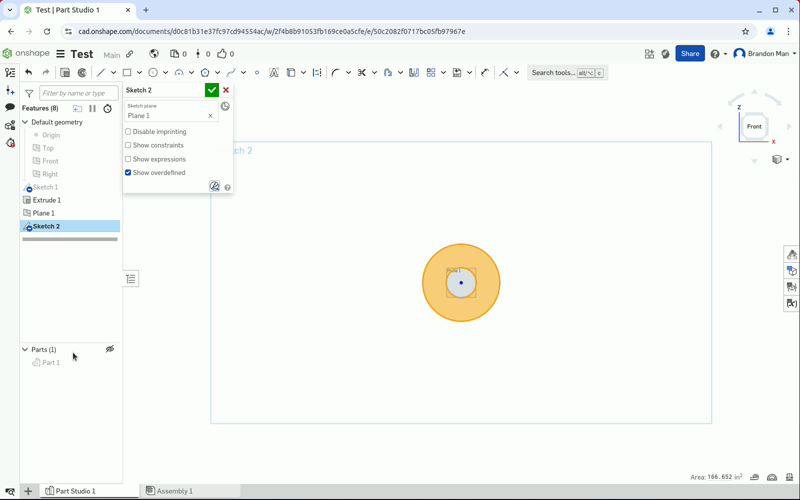
key(shift+e)
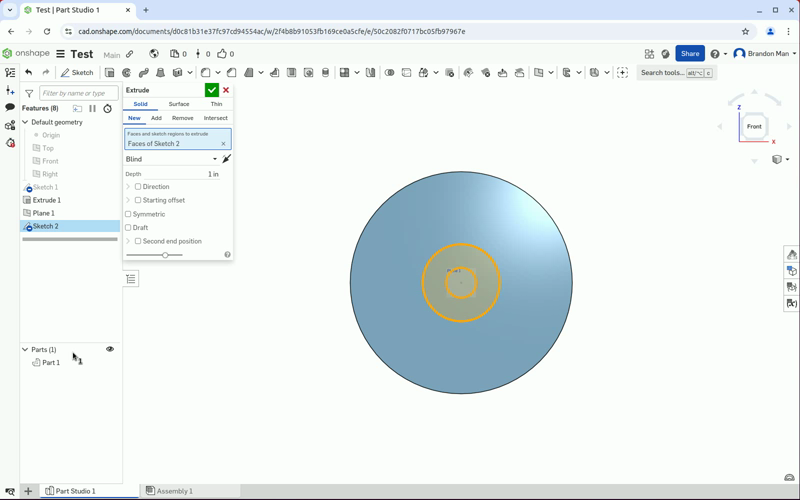
mouse_move(143, 106)
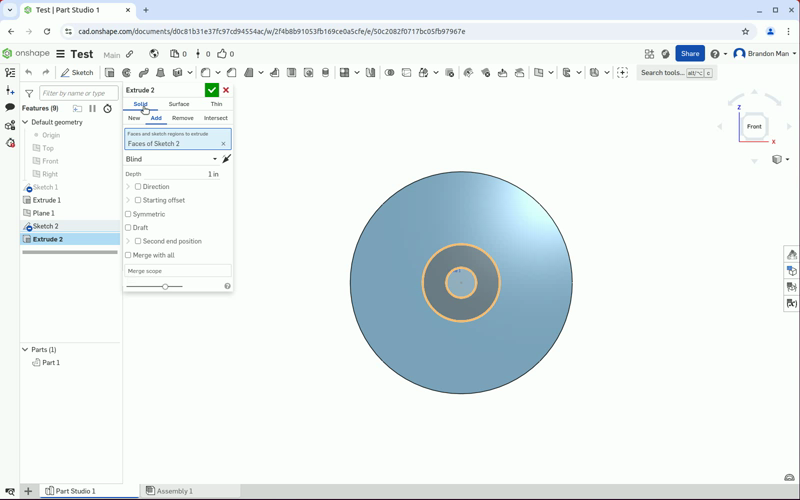
click(143, 106)
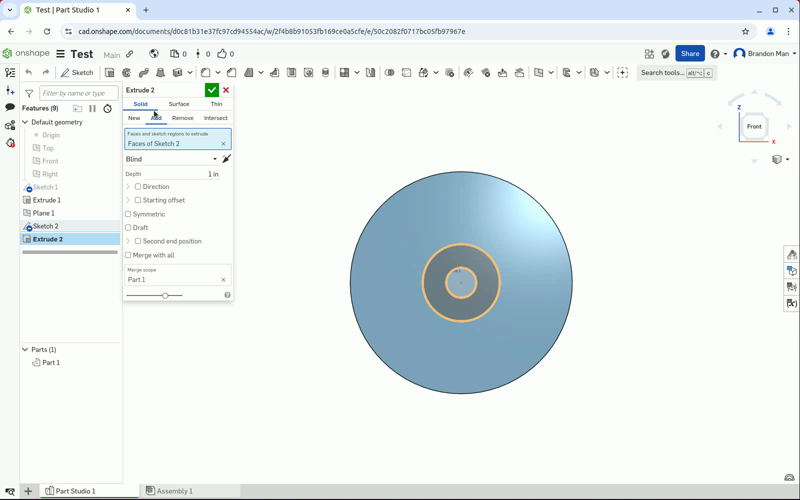
mouse_move(186, 120)
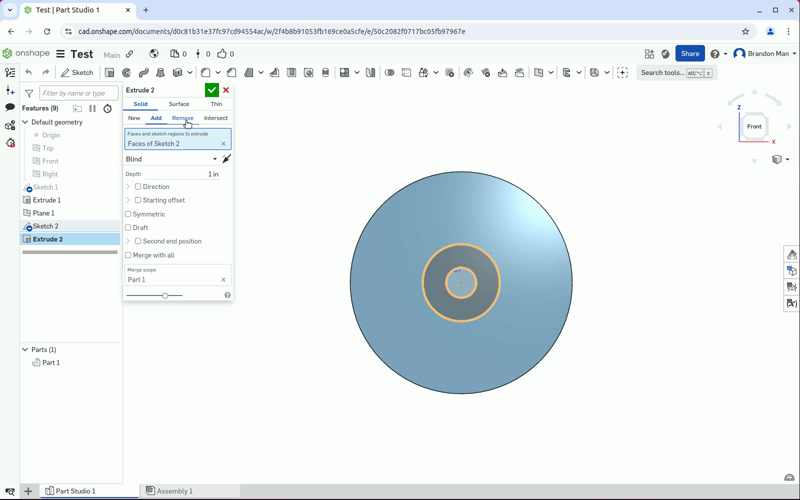
click(186, 120)
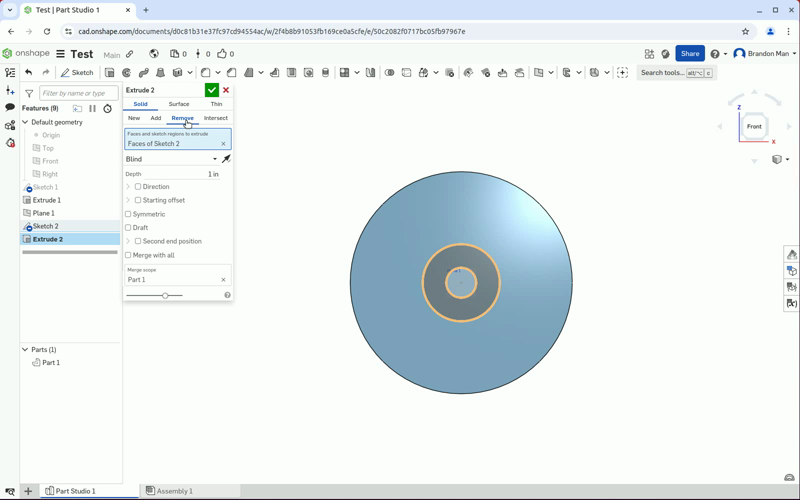
key(tab, 4)
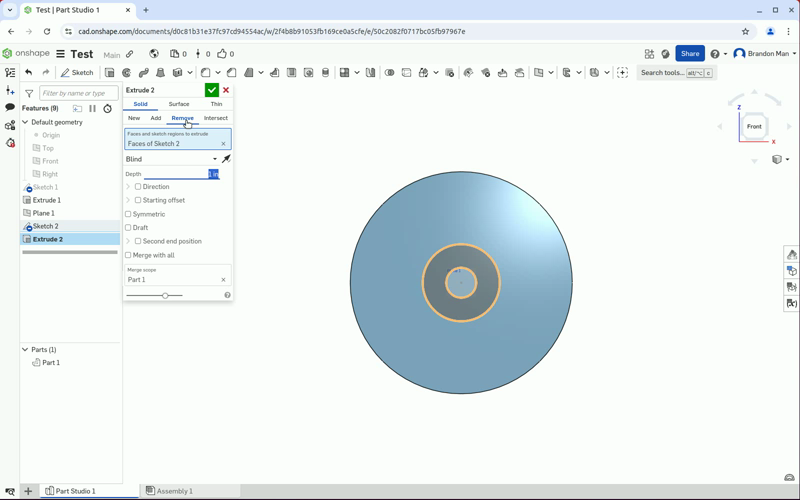
text(15.405)
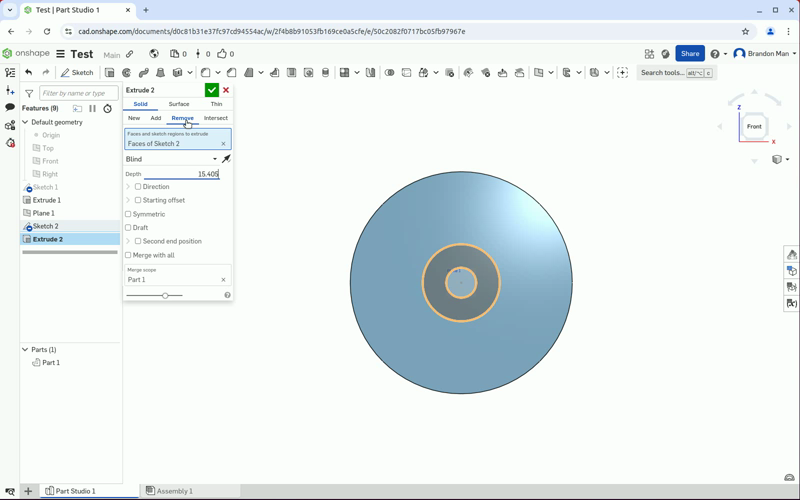
key(tab, 6)
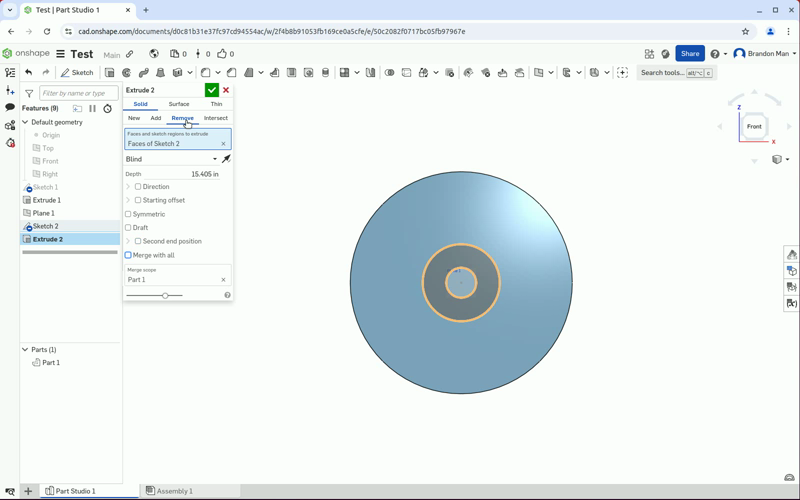
key(space)
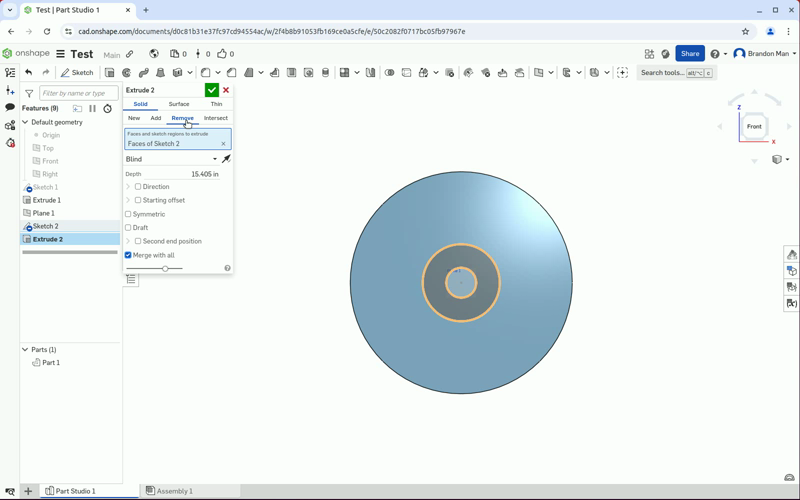
key(enter)
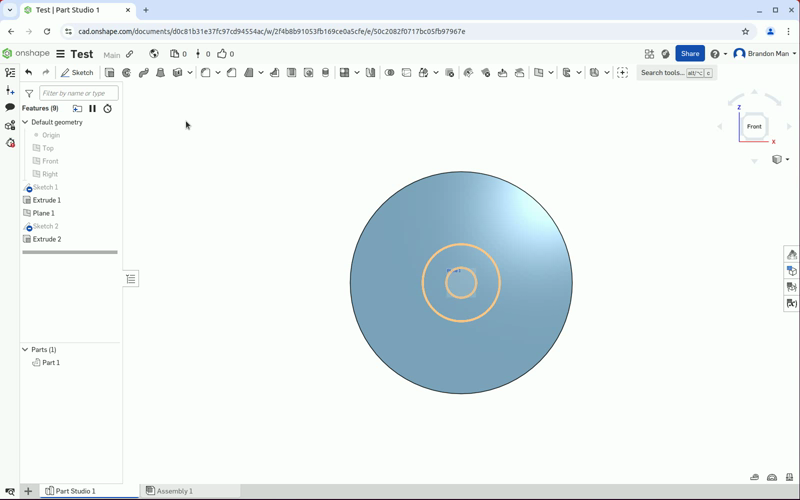
key(shift+h)
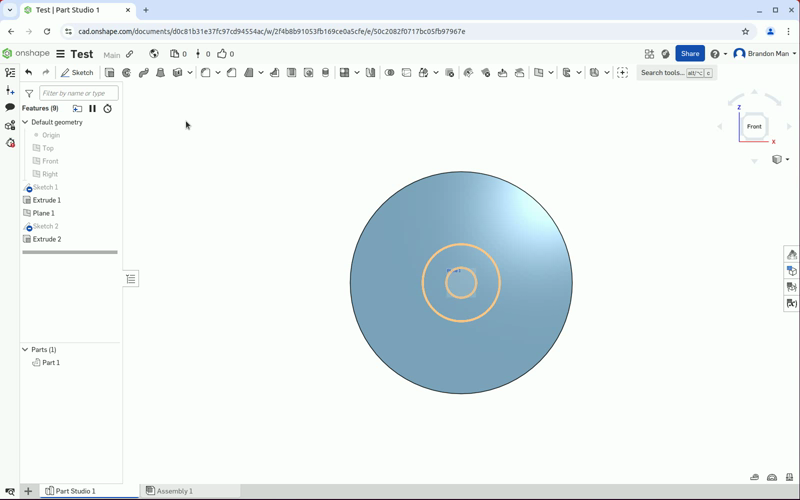
key(shift+h)
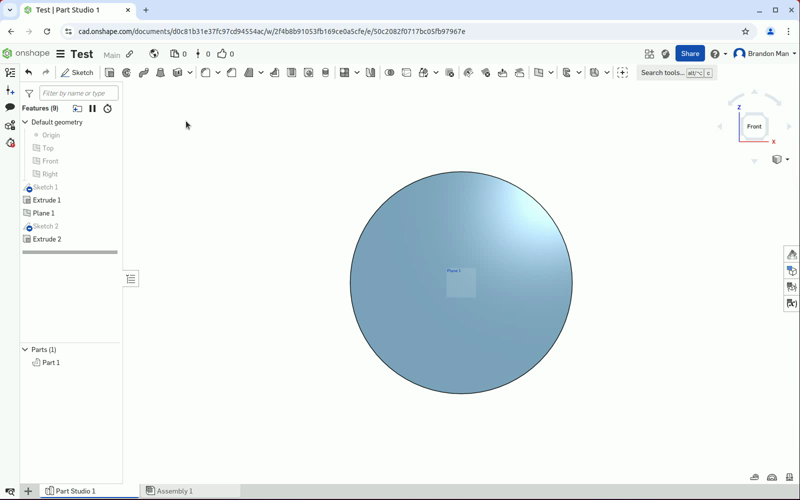
mouse_move(73, 189)
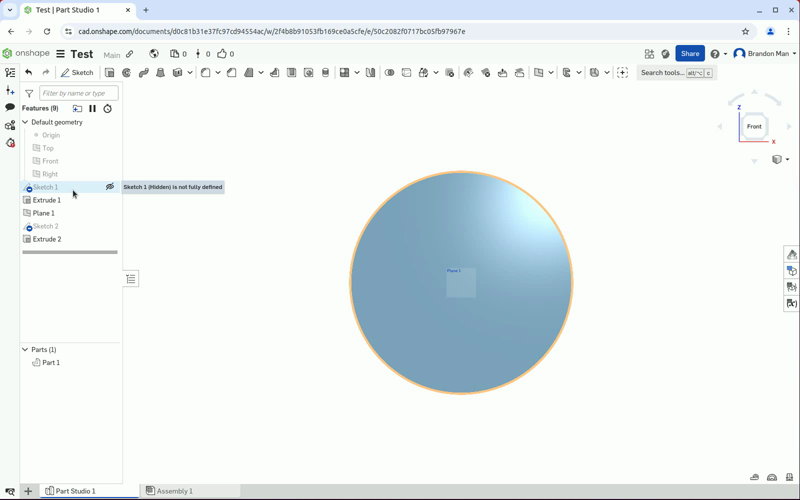
click(73, 189)
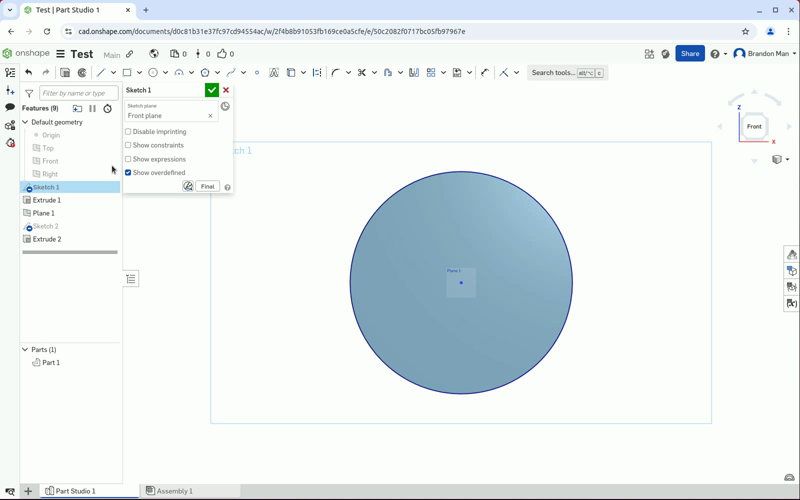
mouse_move(229, 92)
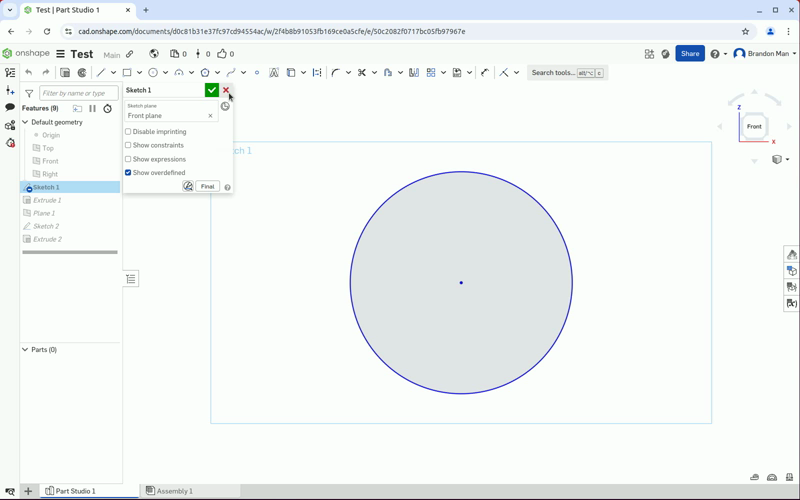
click(229, 92)
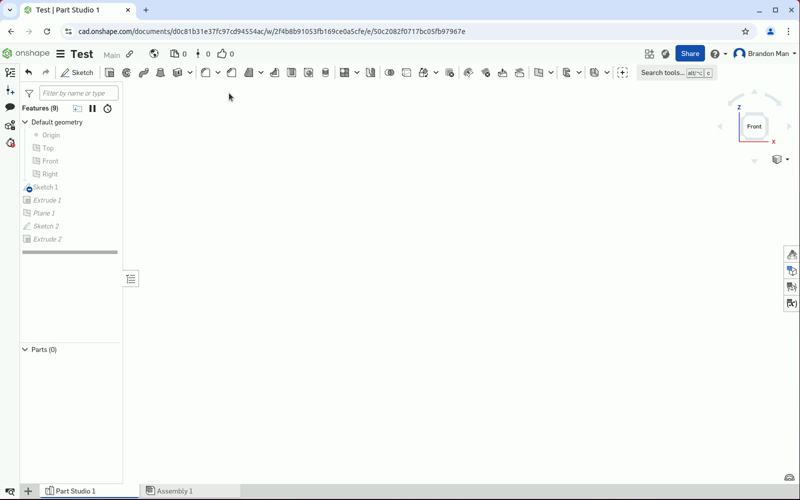
key(shift+s)
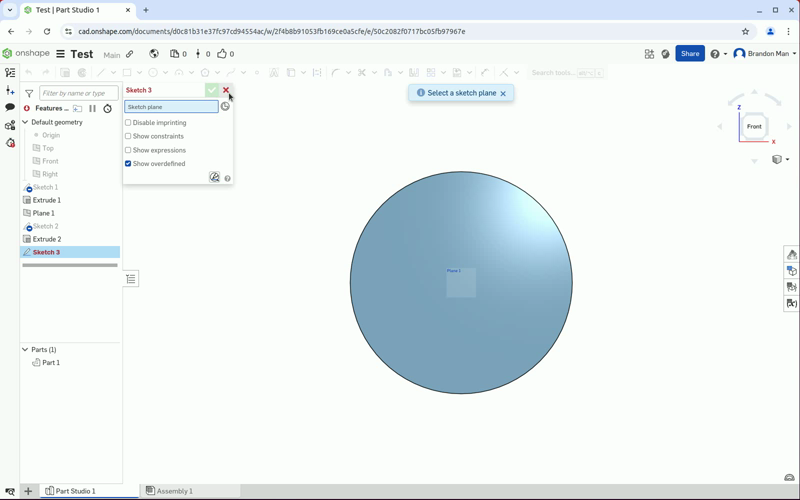
mouse_move(73, 215)
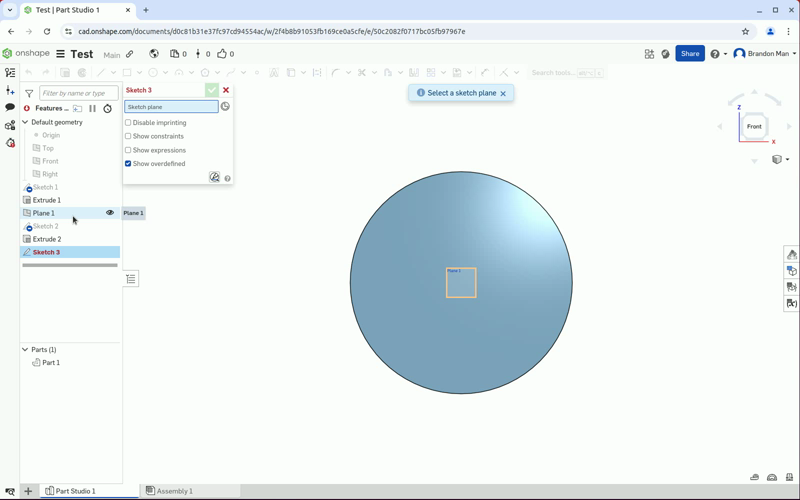
click(73, 215)
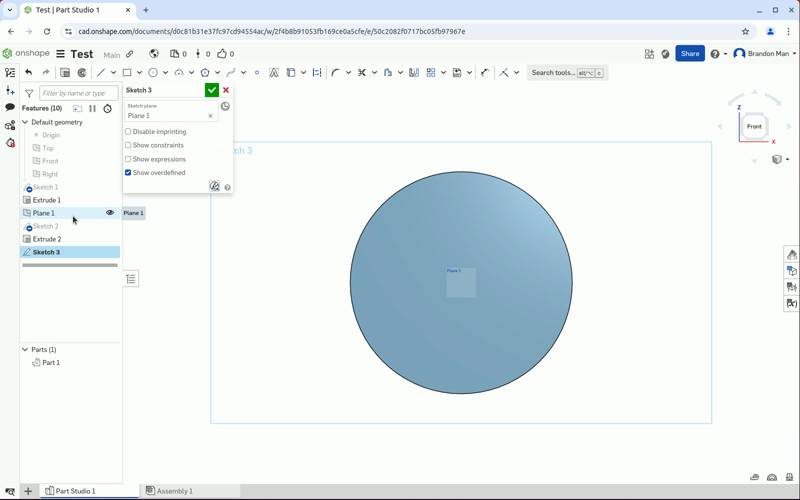
mouse_move(73, 352)
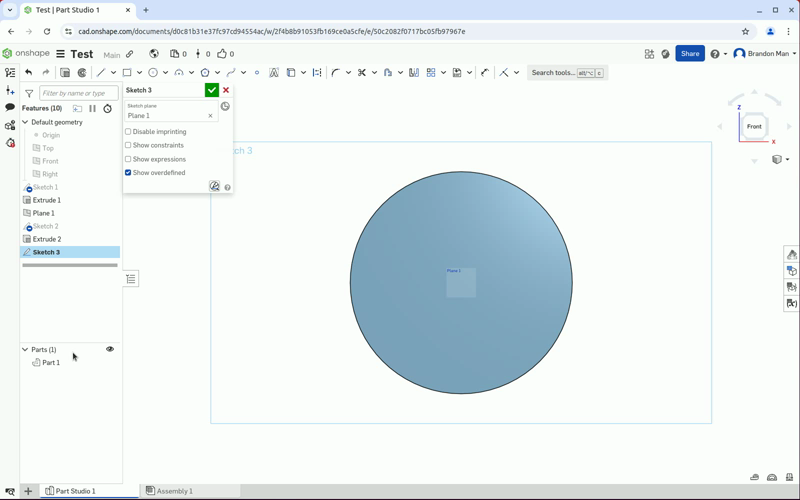
key(y)
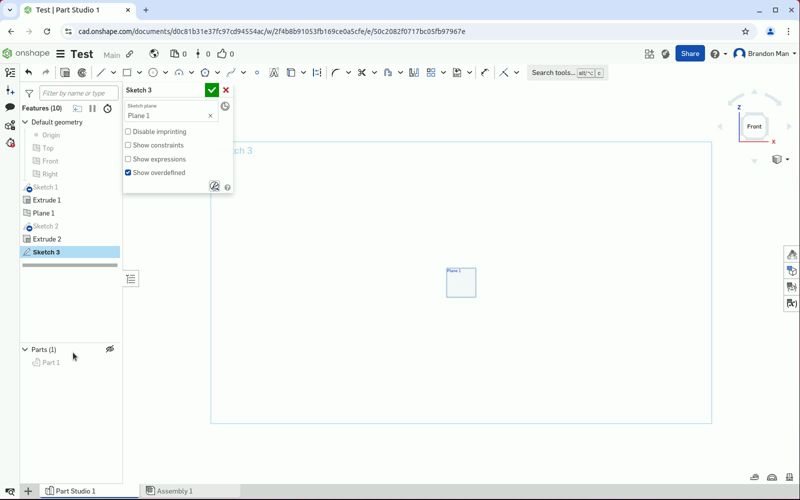
key(c)
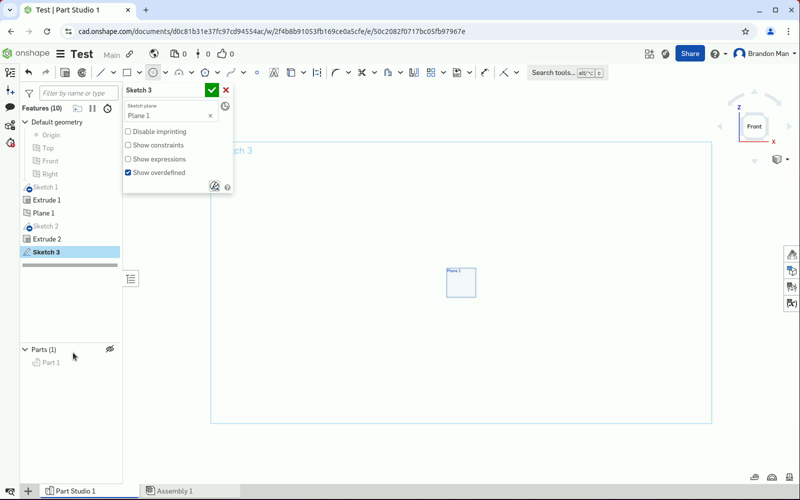
key_down(shift)
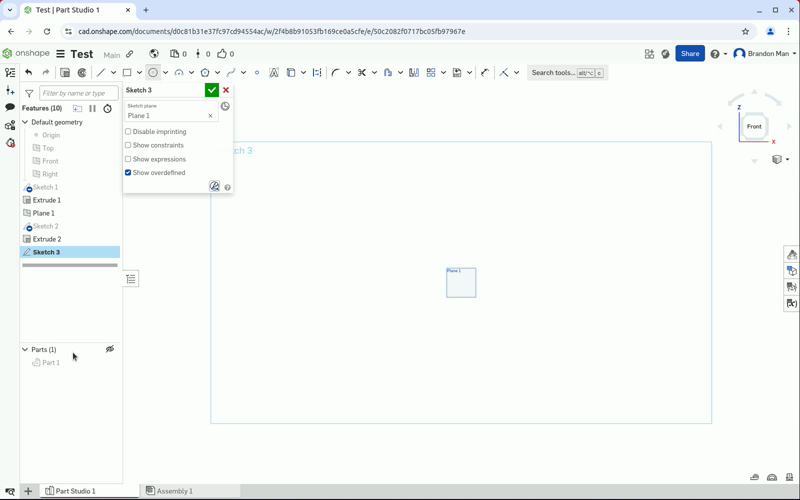
mouse_move(461, 282)
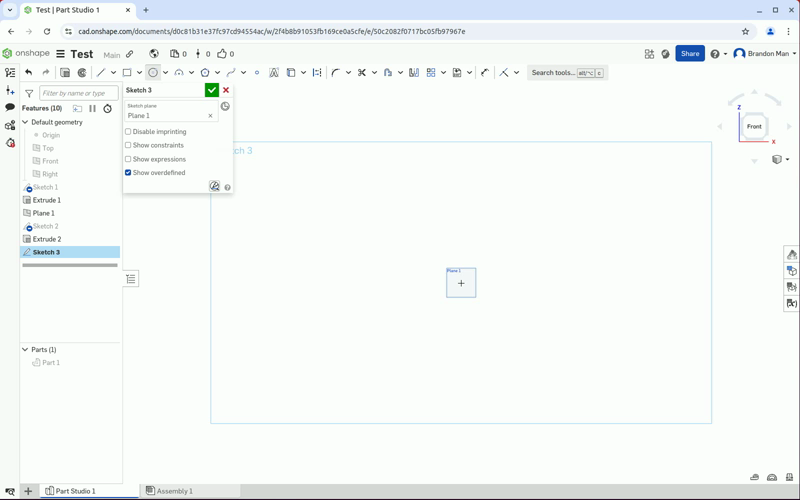
click(461, 282)
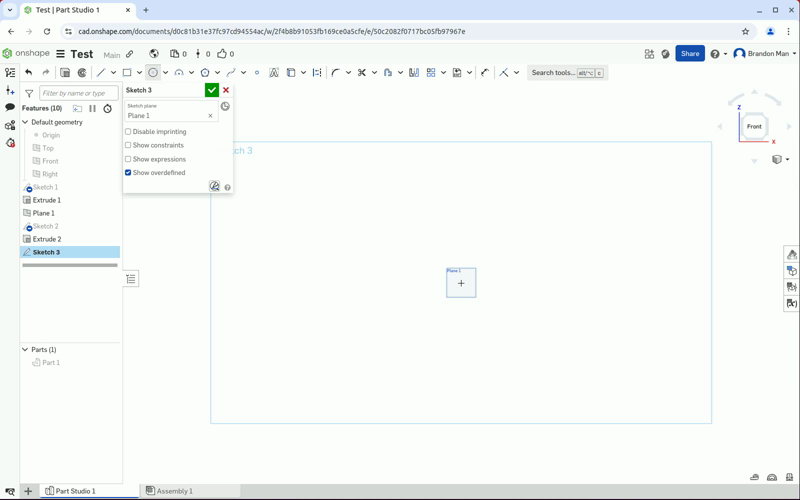
key_up(shift)
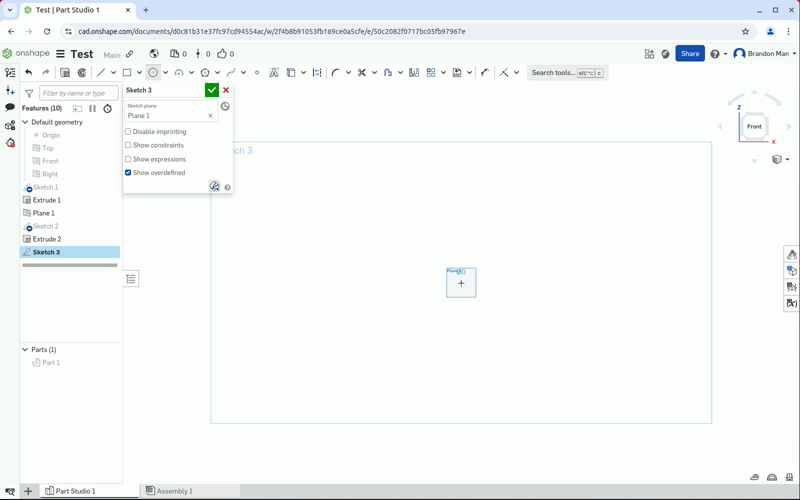
mouse_move(476, 282)
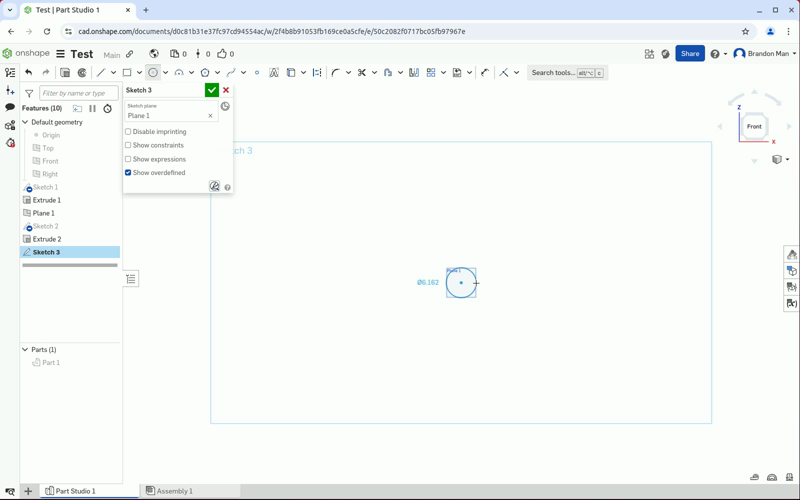
click(476, 282)
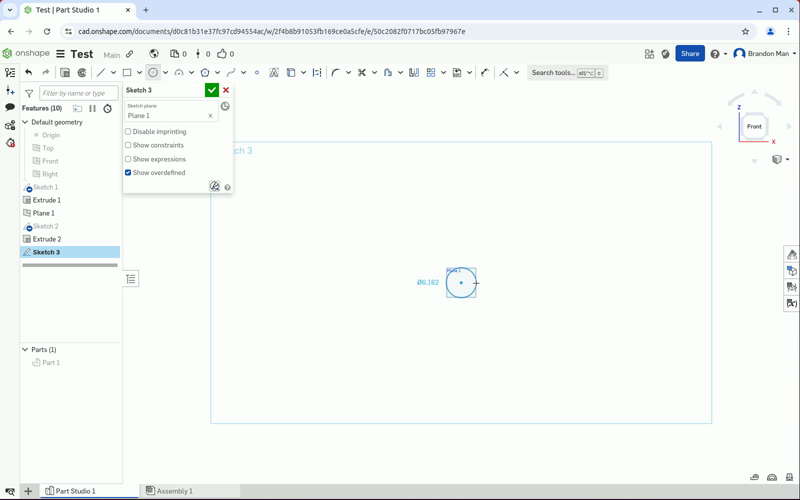
key(esc)
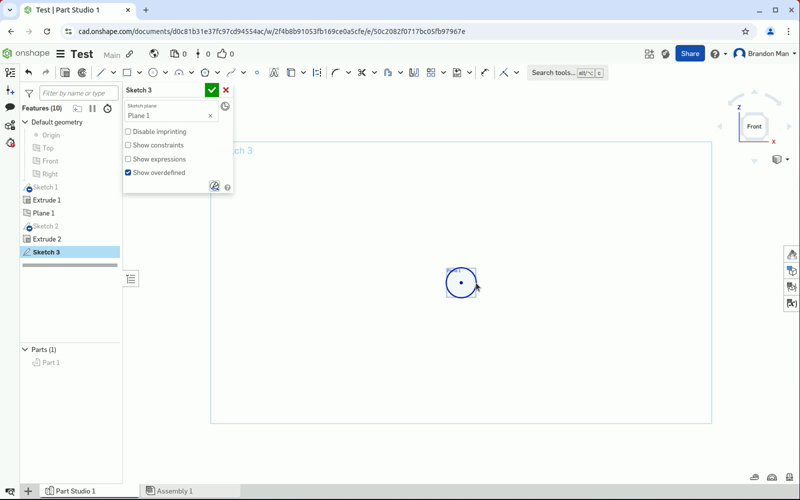
mouse_move(455, 278)
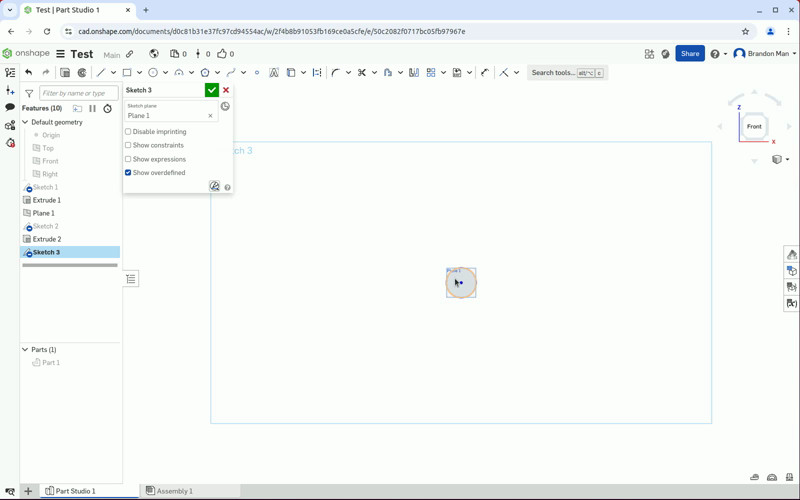
scroll(6)
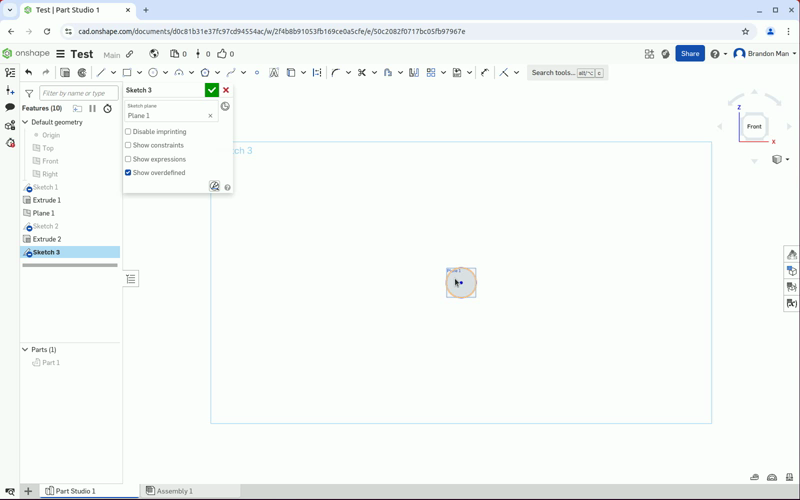
scroll(6)
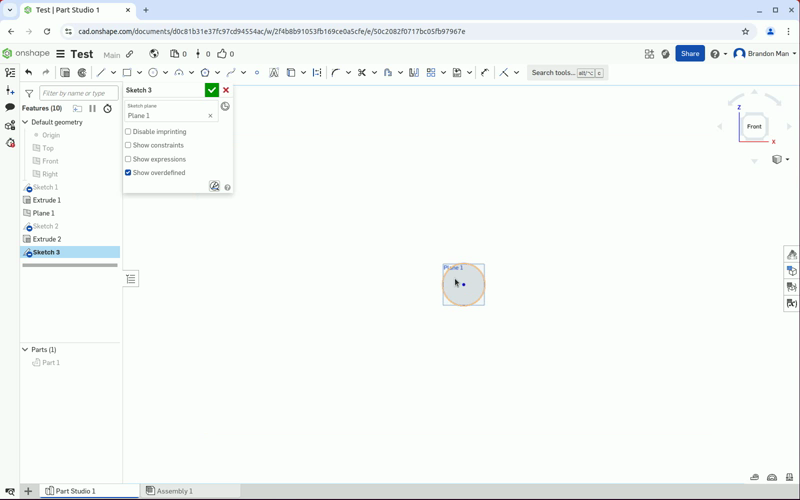
scroll(6)
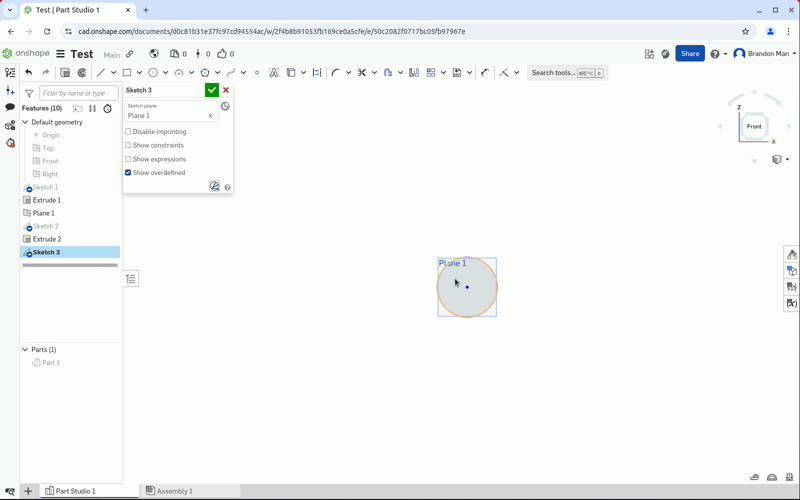
scroll(6)
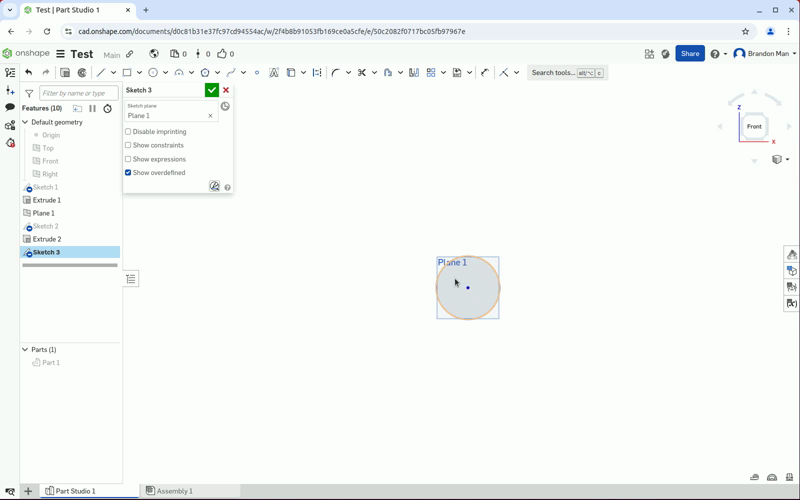
scroll(6)
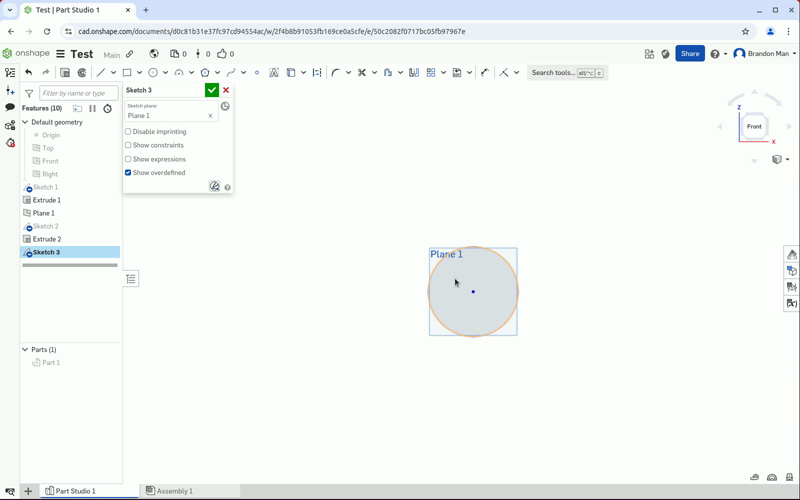
scroll(6)
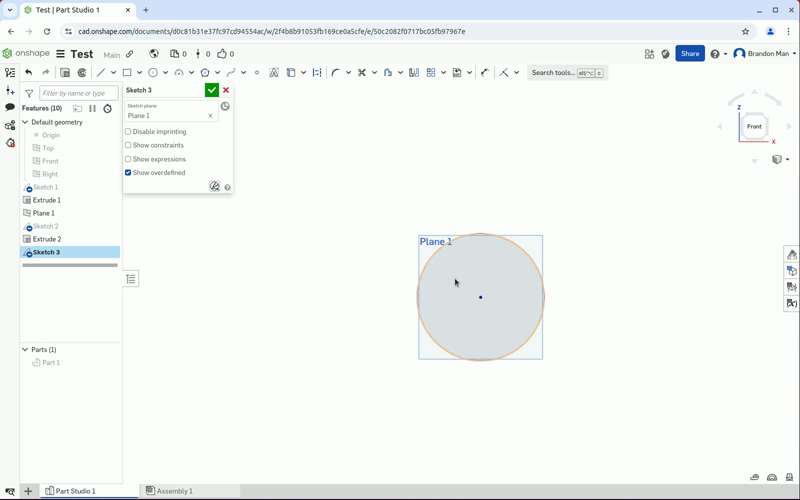
scroll(6)
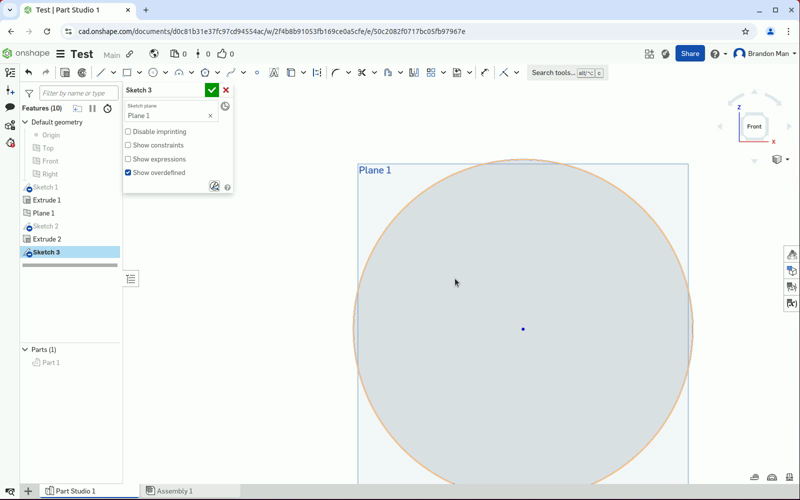
click(455, 278)
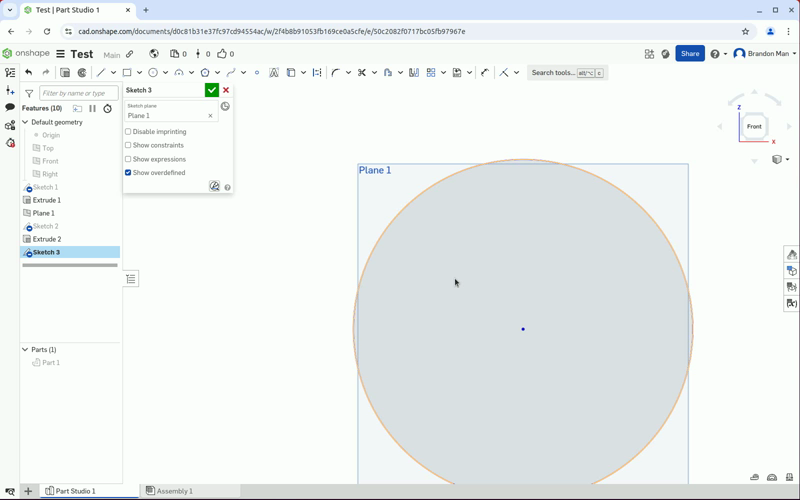
scroll(-6)
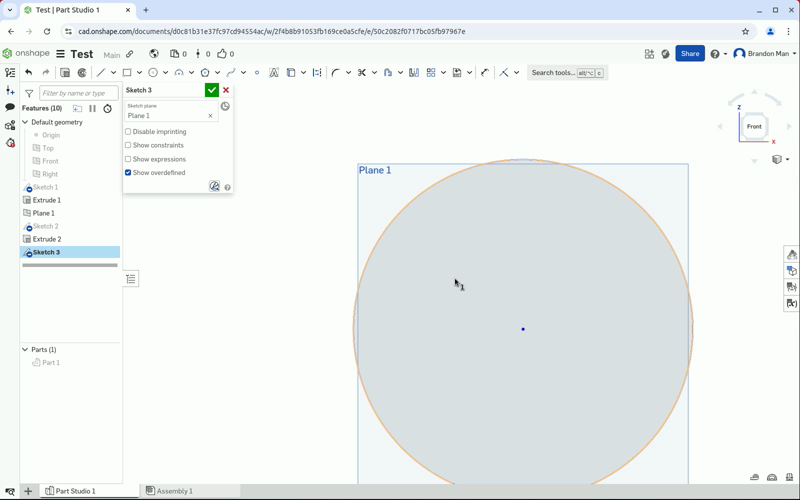
scroll(-6)
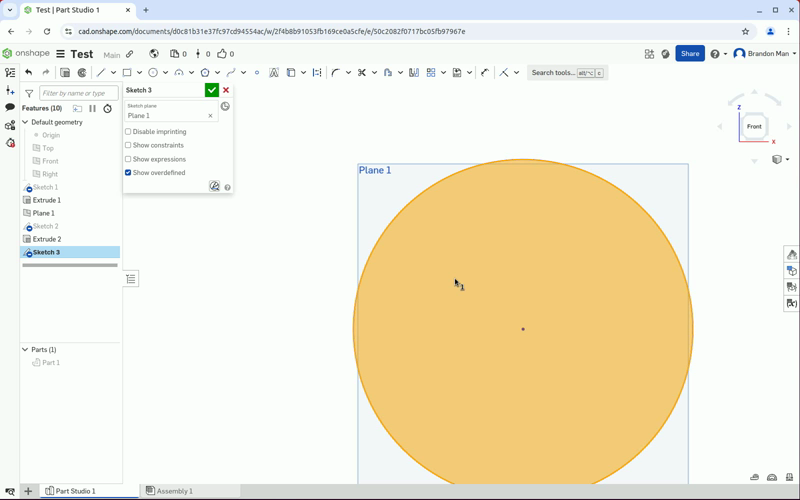
scroll(-6)
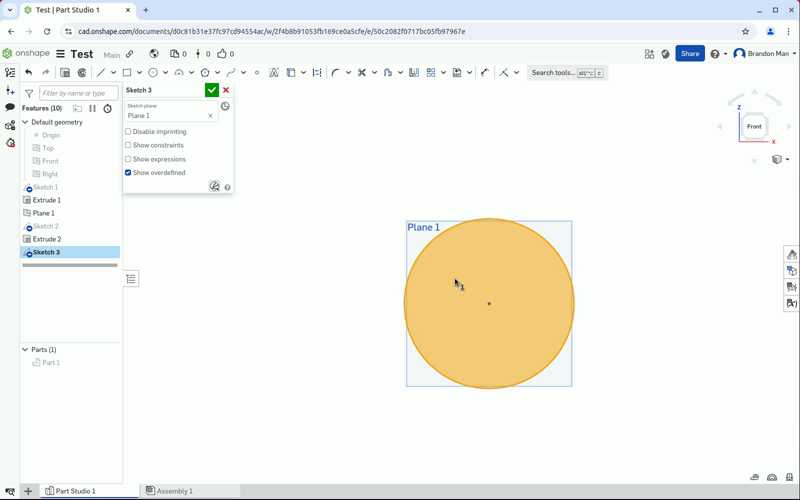
scroll(-6)
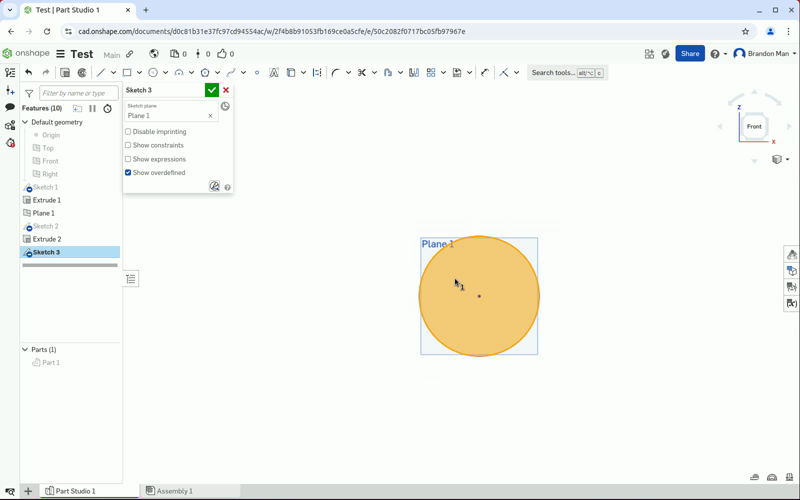
scroll(-6)
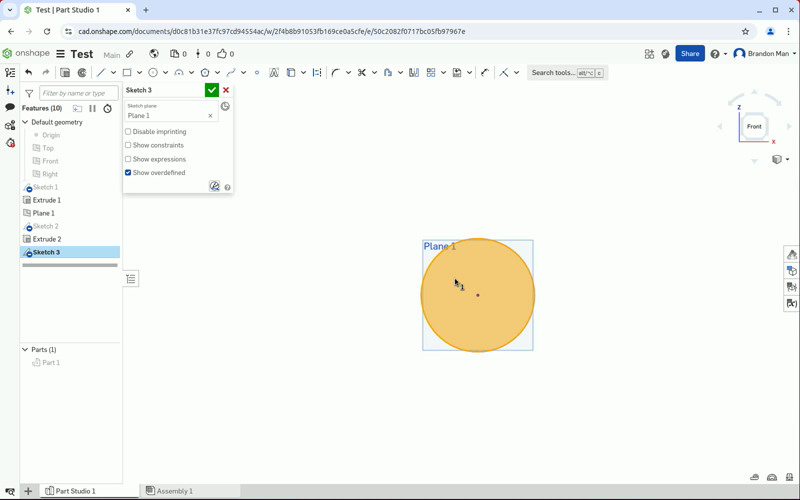
scroll(-6)
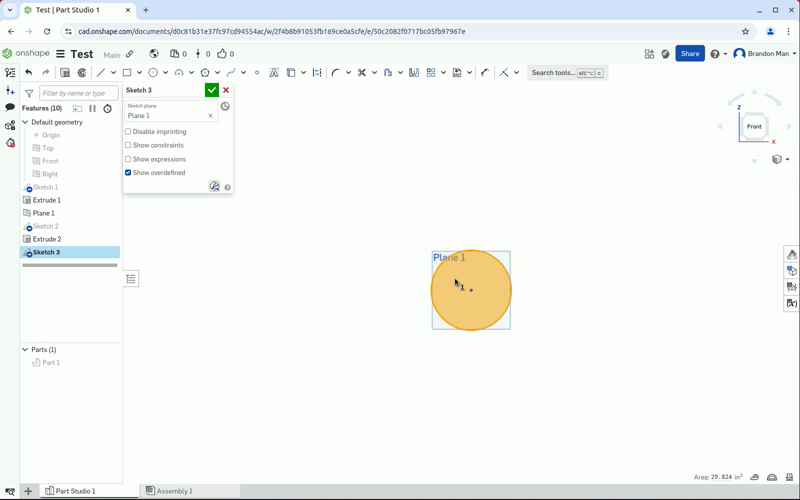
scroll(-6)
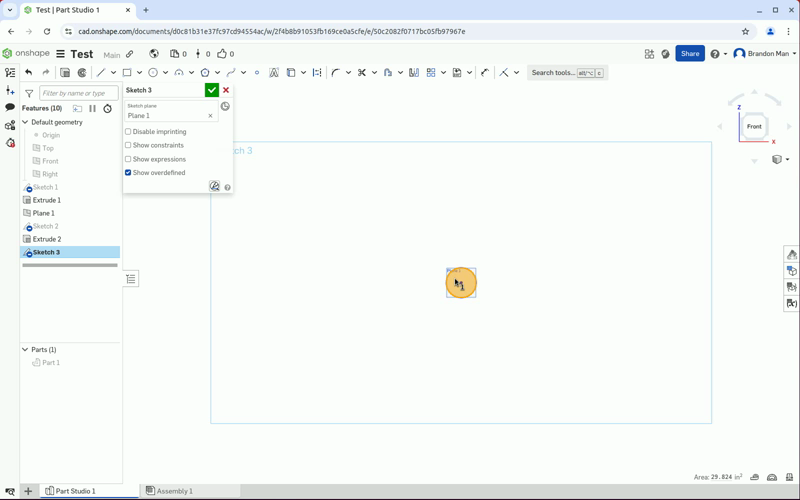
mouse_move(73, 352)
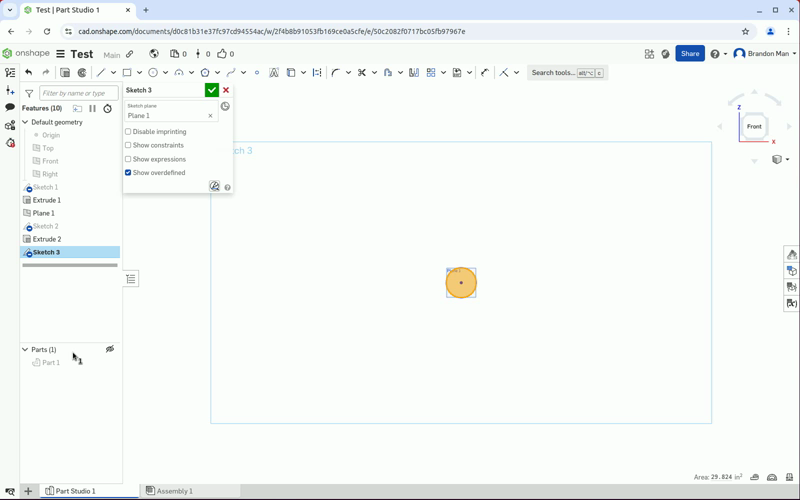
key(shift+y)
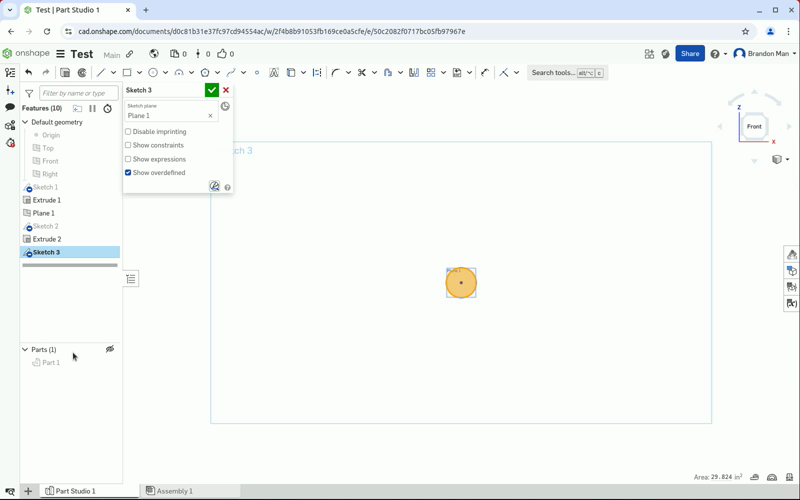
key(shift+e)
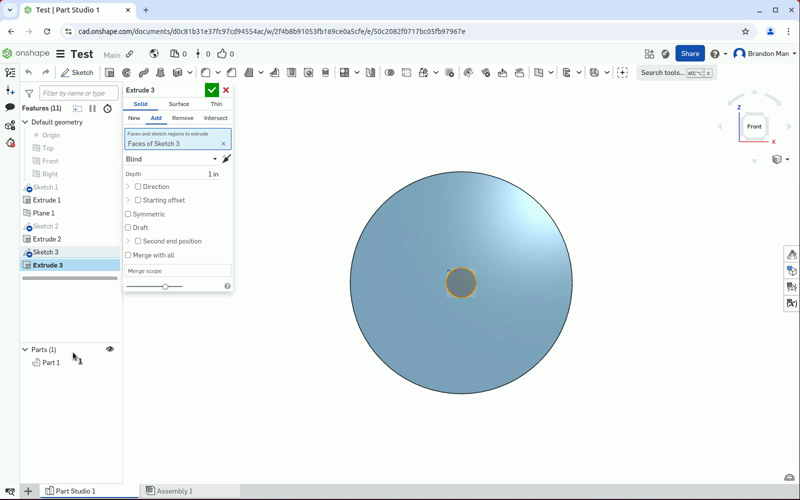
mouse_move(143, 106)
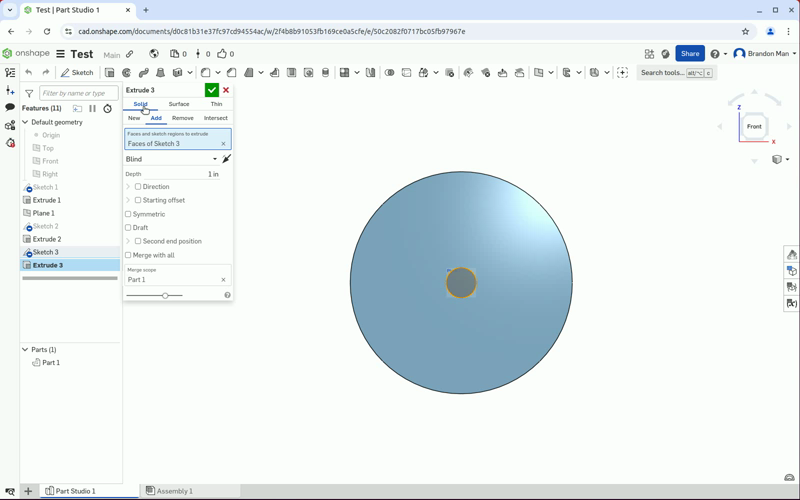
click(143, 106)
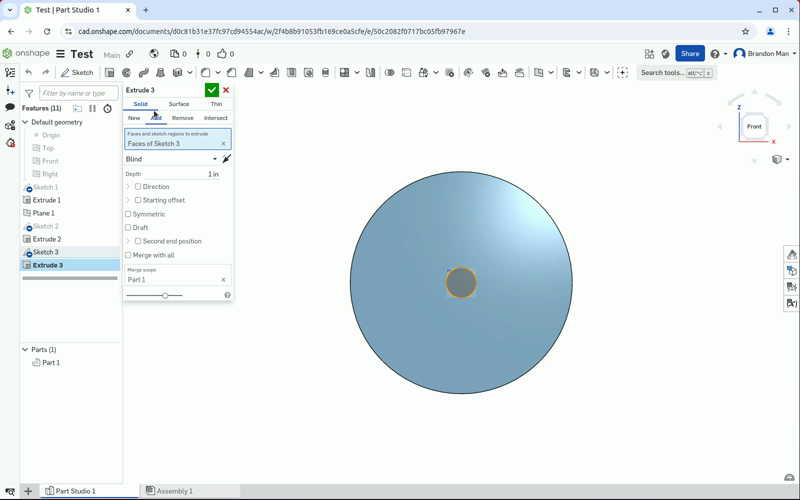
mouse_move(186, 120)
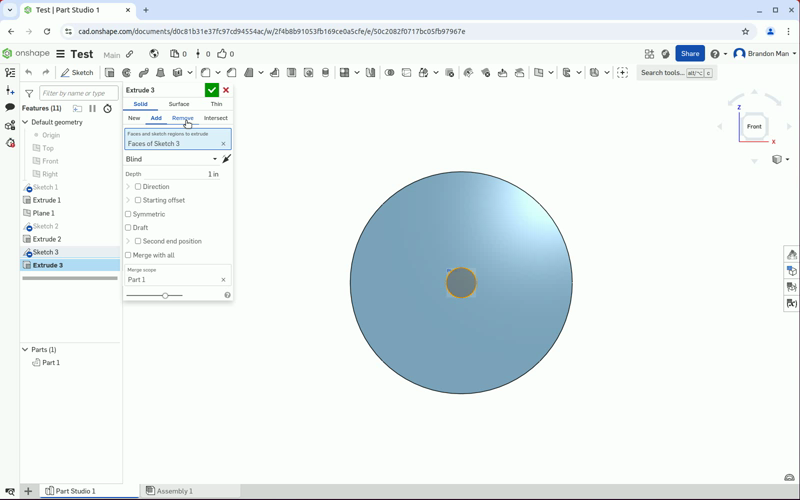
click(186, 120)
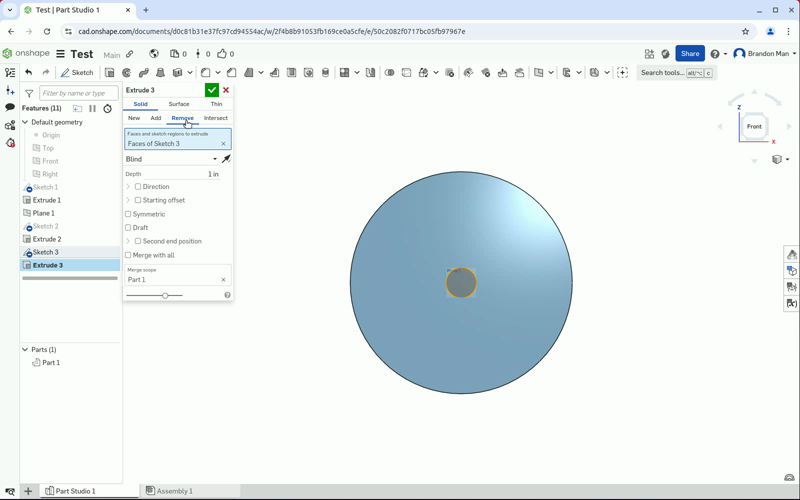
key(tab, 4)
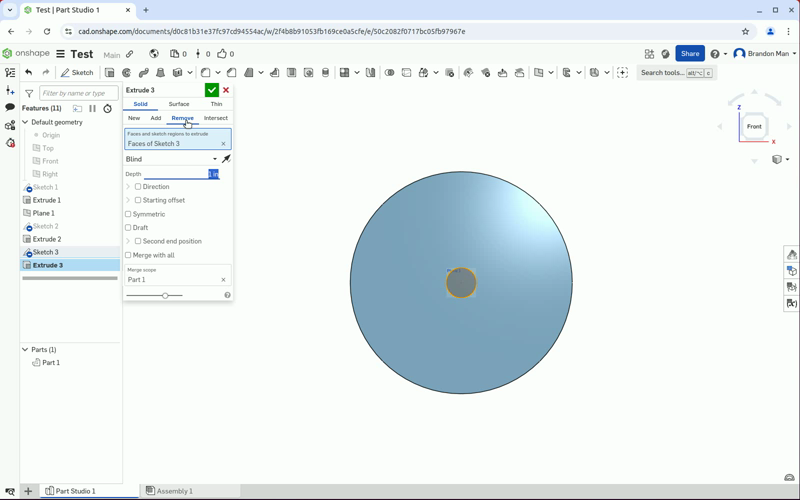
text(9.147)
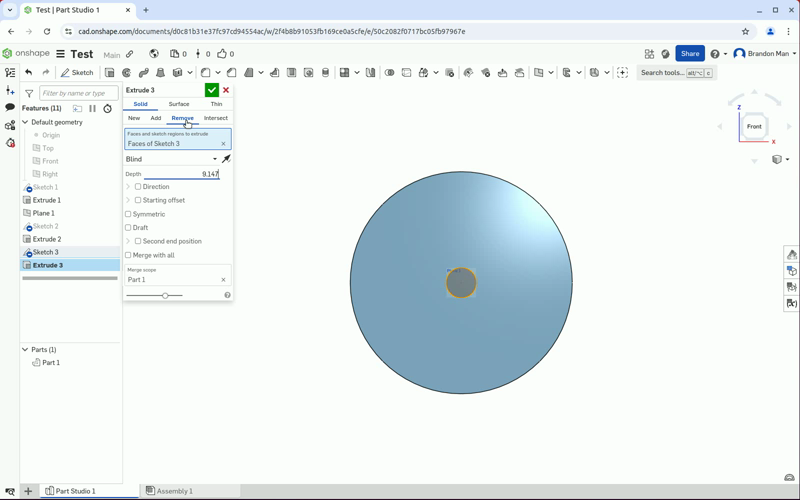
key(tab, 6)
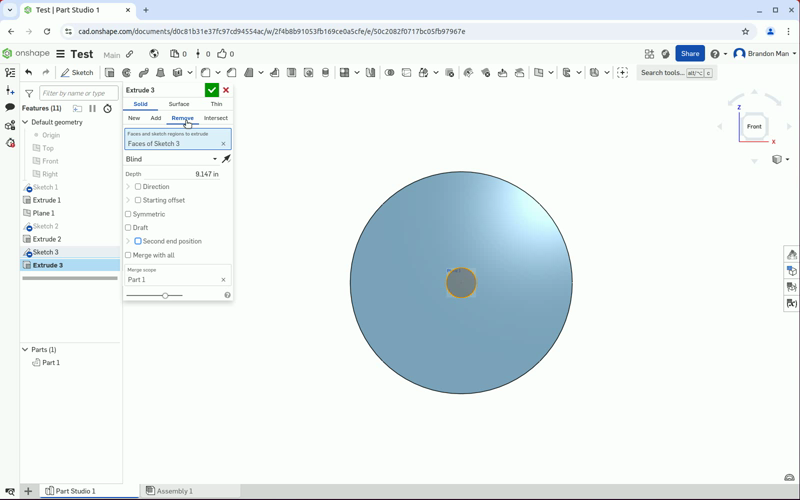
key(space)
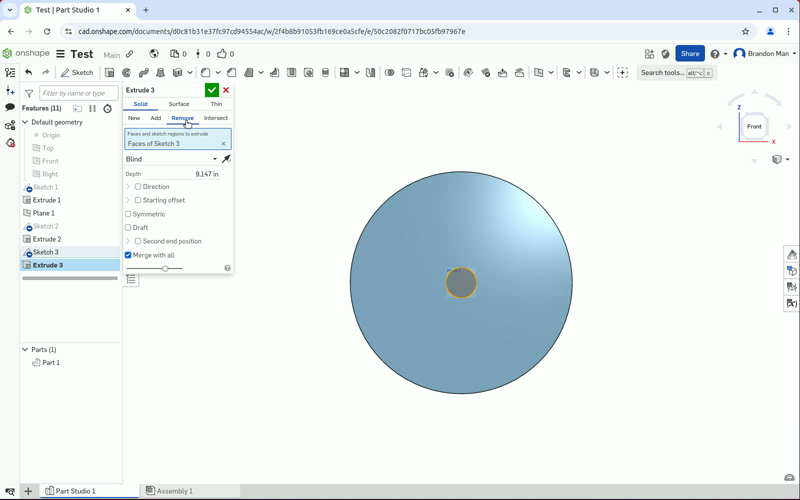
key(enter)
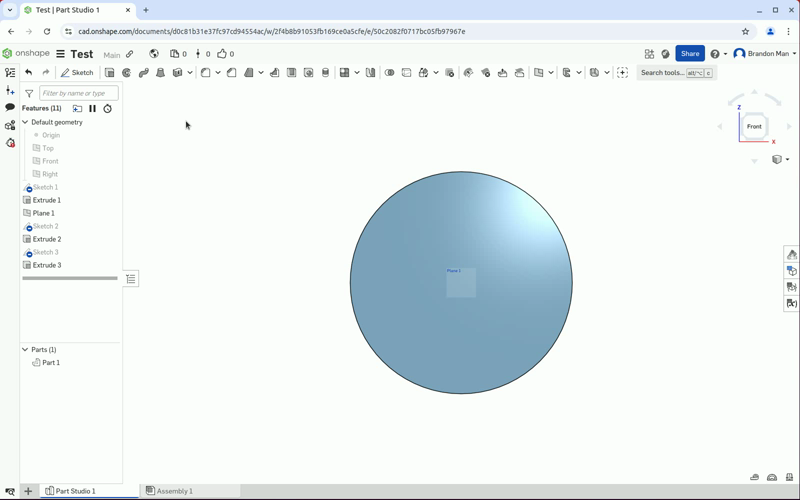
key(shift+h)
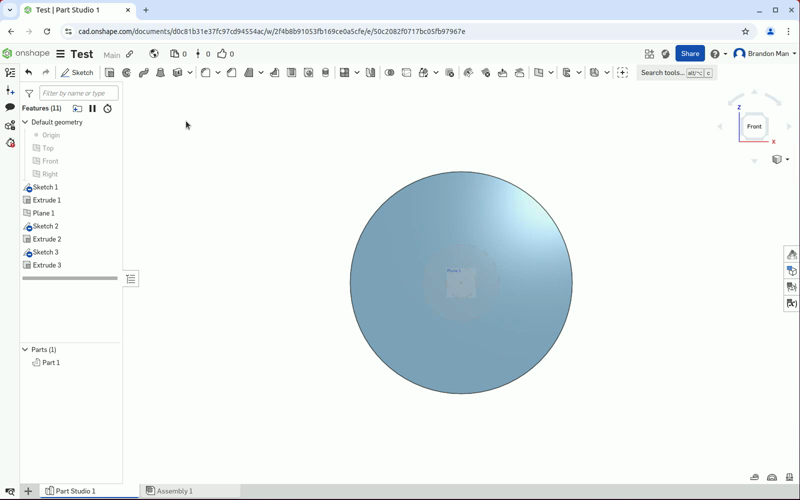
key(shift+h)
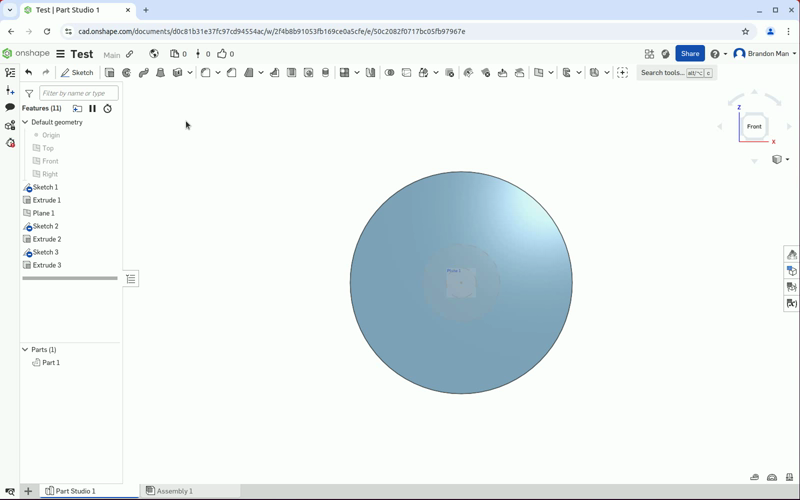
key(shift+7)
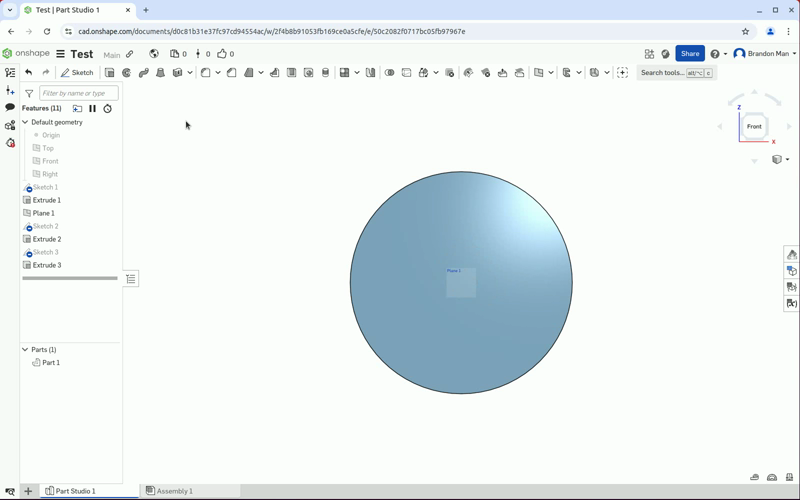
key(left, 2)
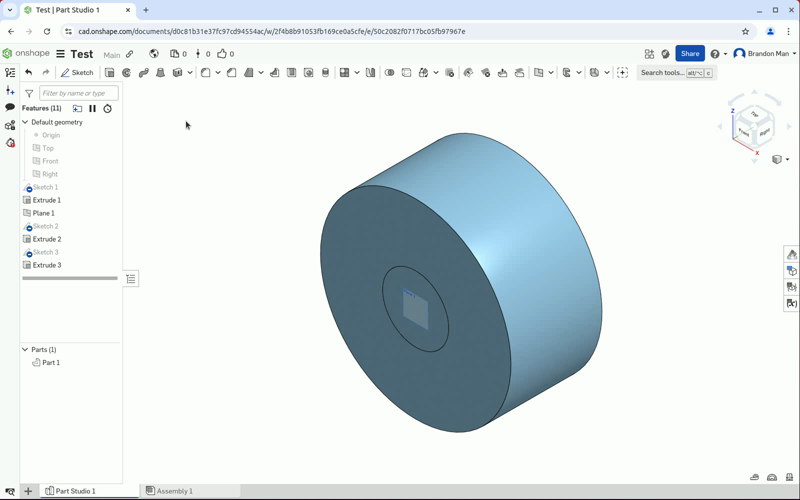
key(down, 2)
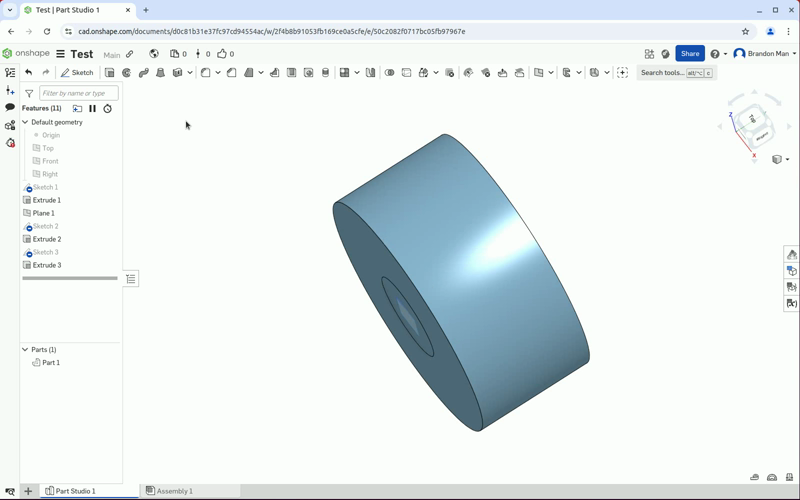
key(up, 2)
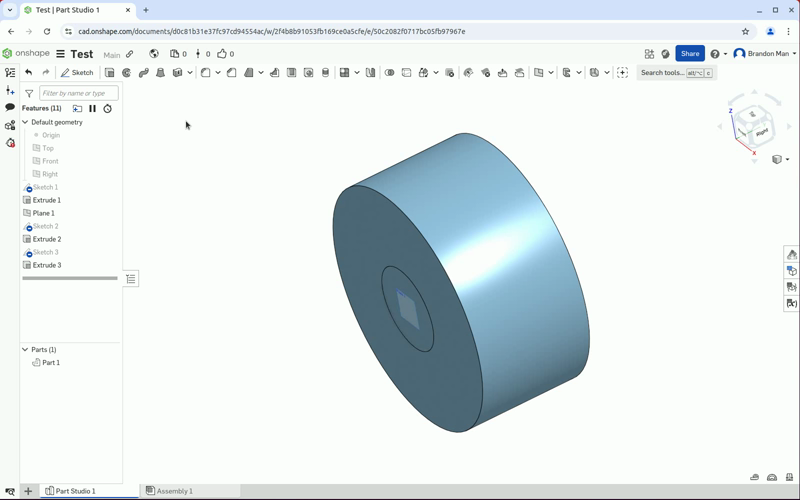
key(right, 2)
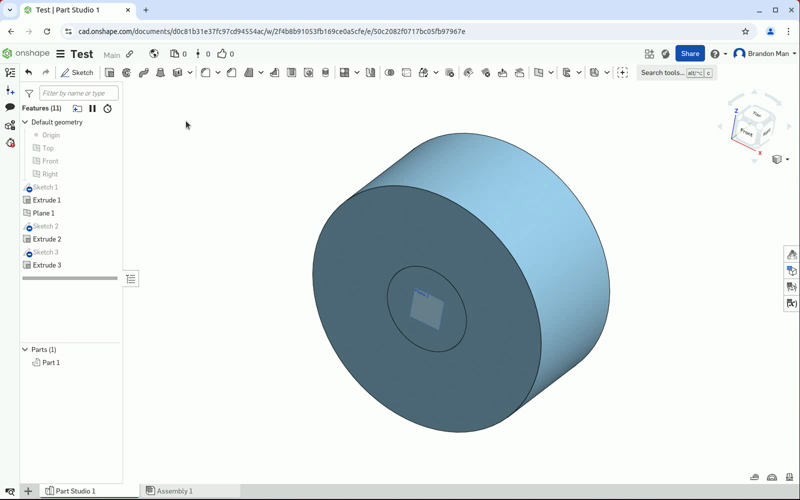
mouse_move(73, 189)
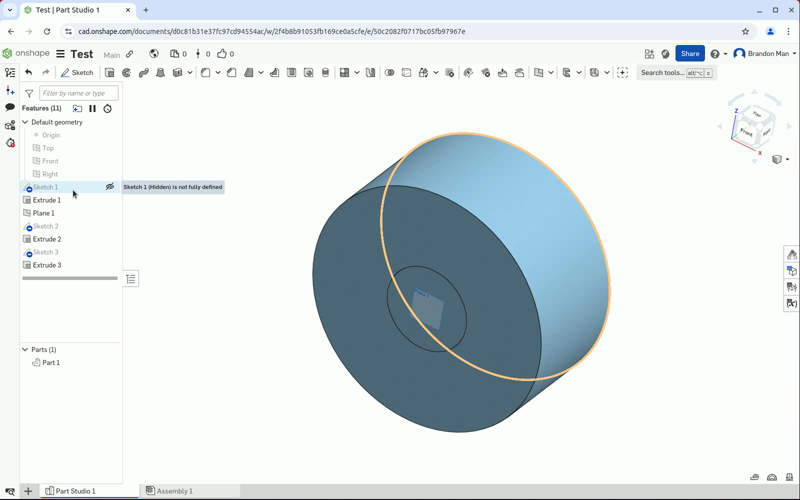
click(73, 189)